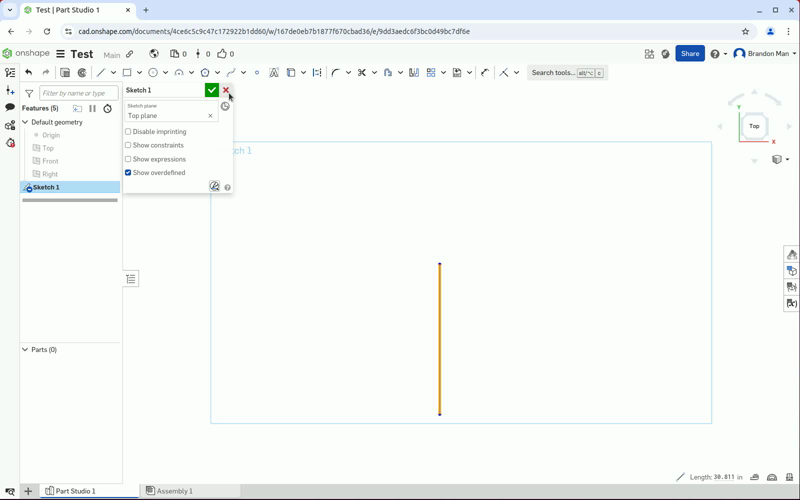
key(shift+h)
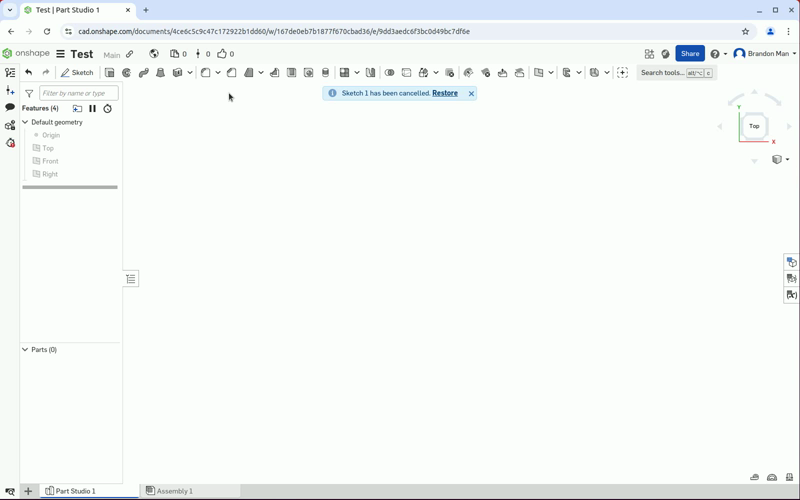
mouse_move(73, 352)
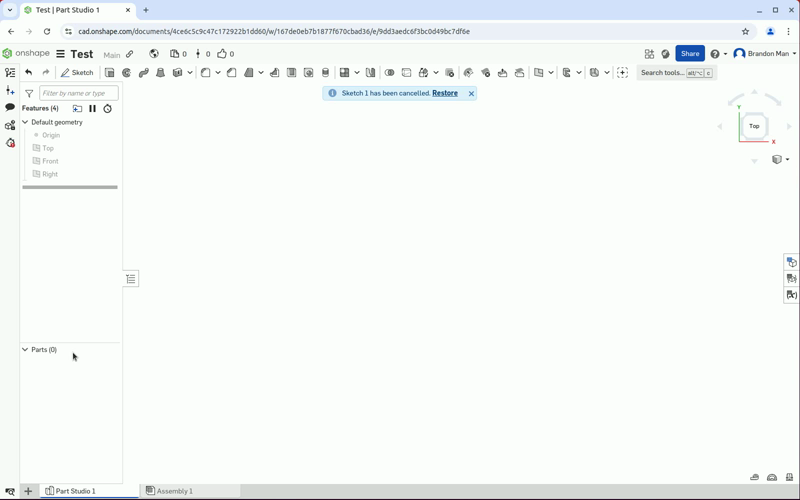
key(y)
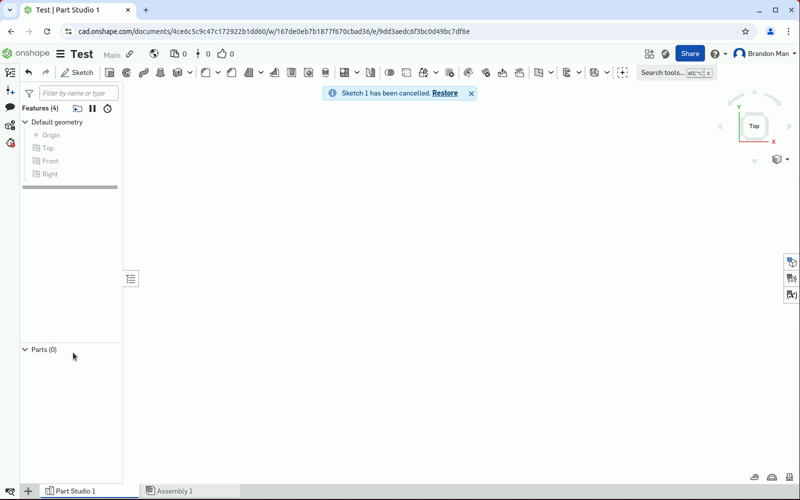
key(shift+p)
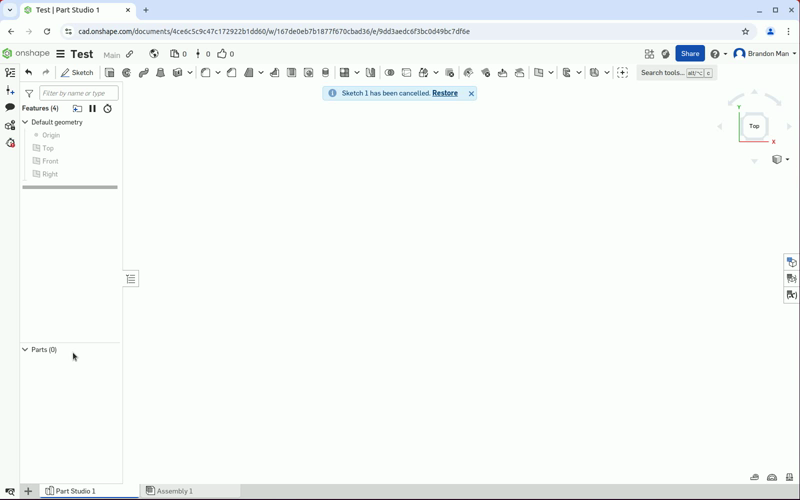
key(space)
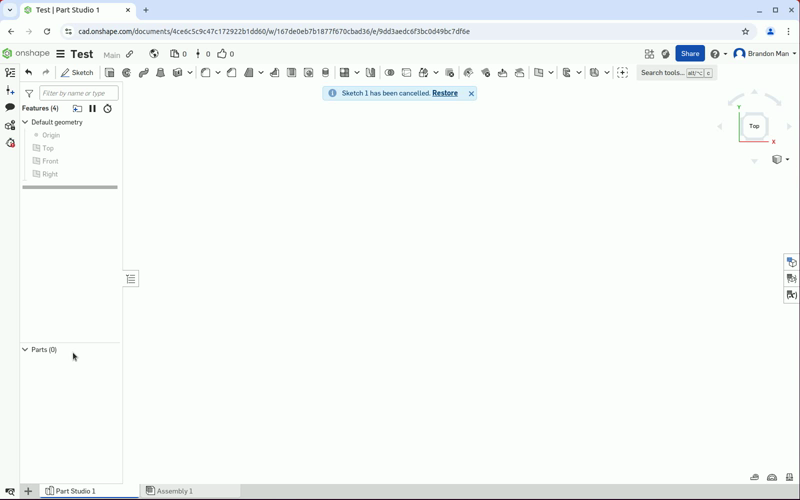
key_down(shift)
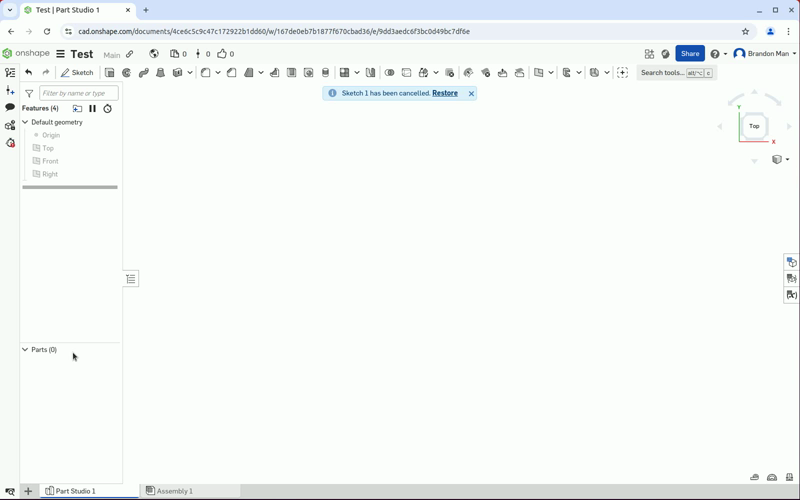
key(up)
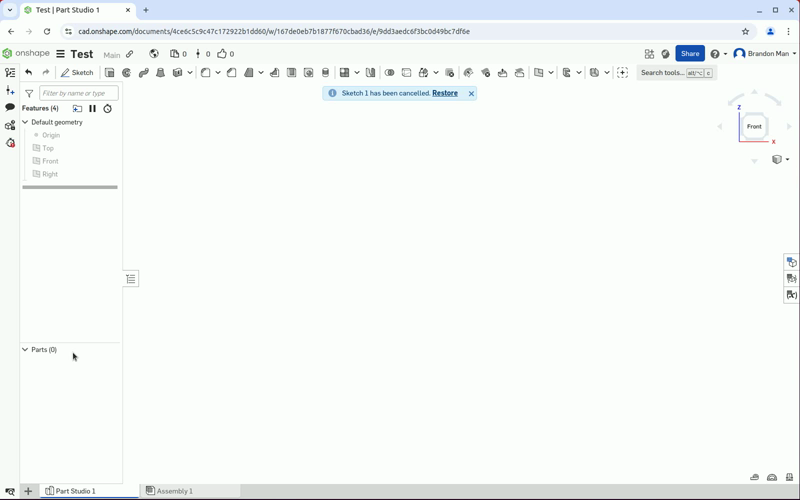
key_up(shift)
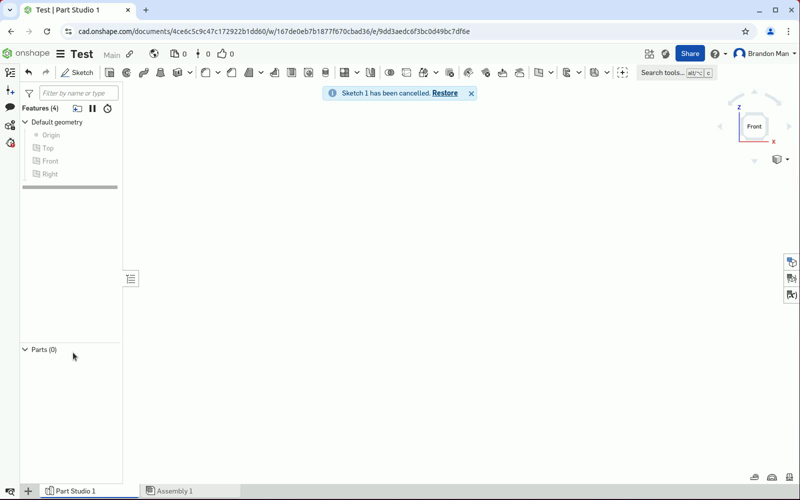
mouse_move(73, 352)
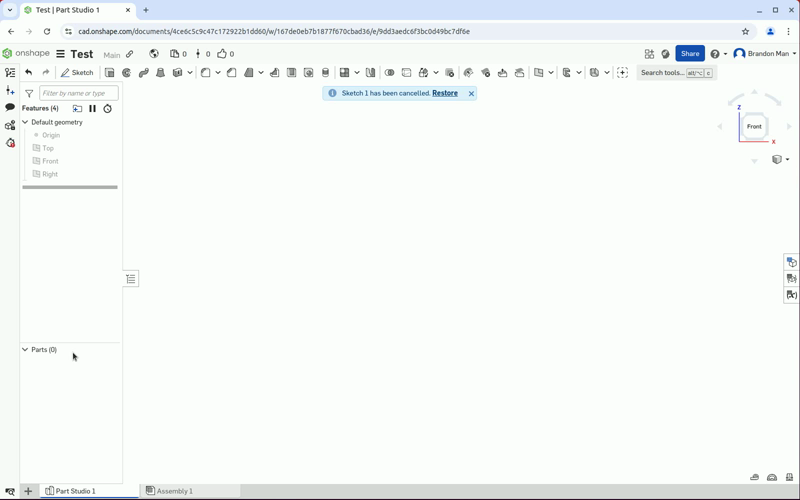
key(shift+y)
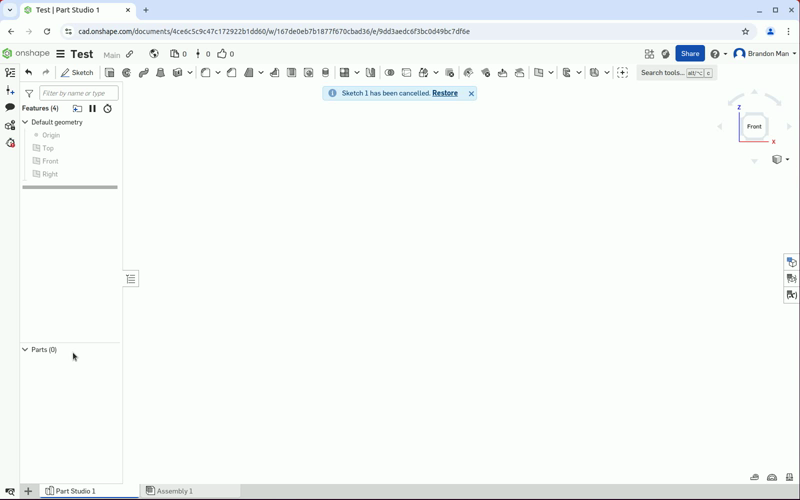
key(shift+s)
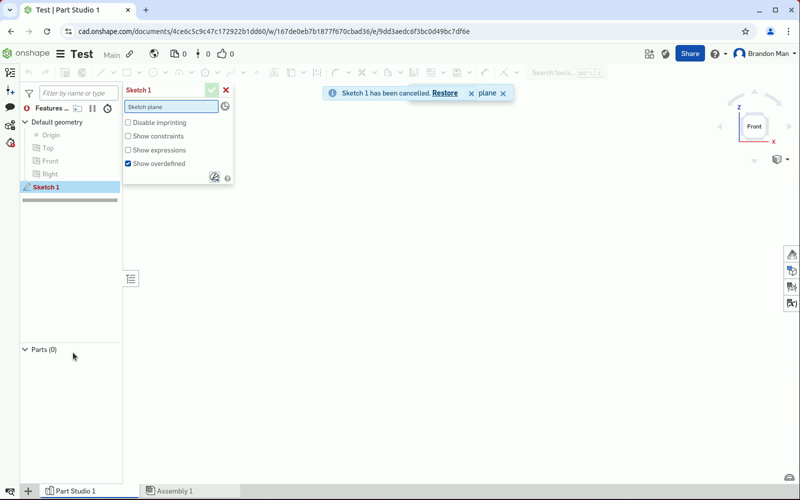
mouse_move(73, 163)
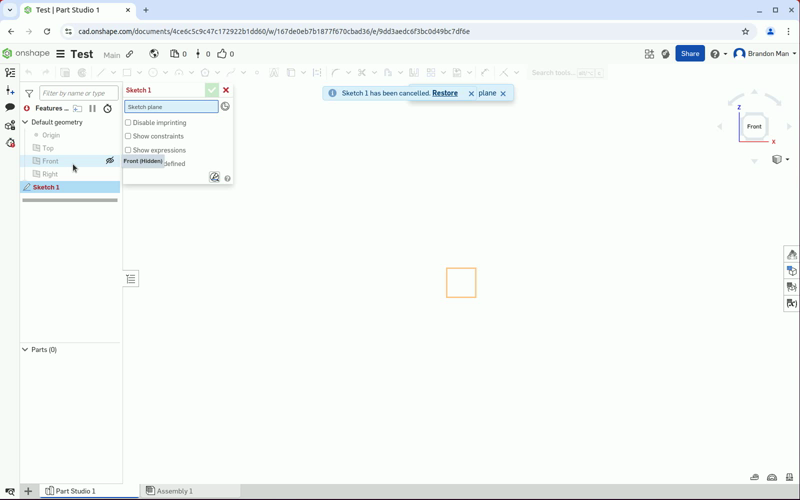
click(73, 163)
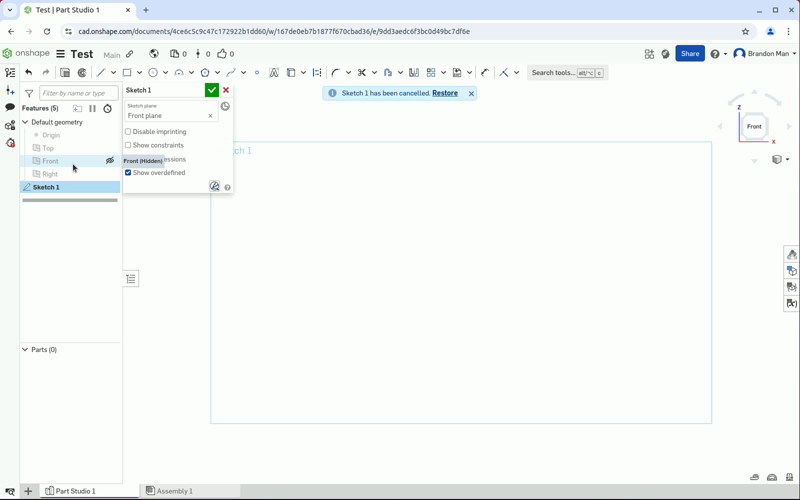
mouse_move(73, 352)
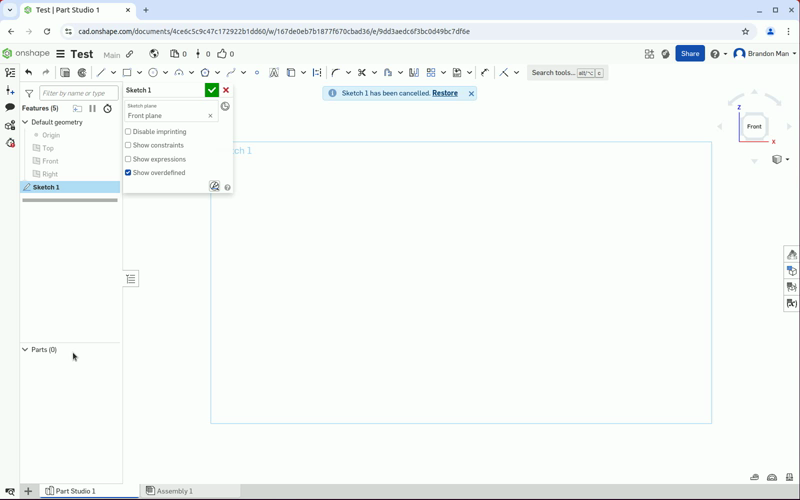
key(y)
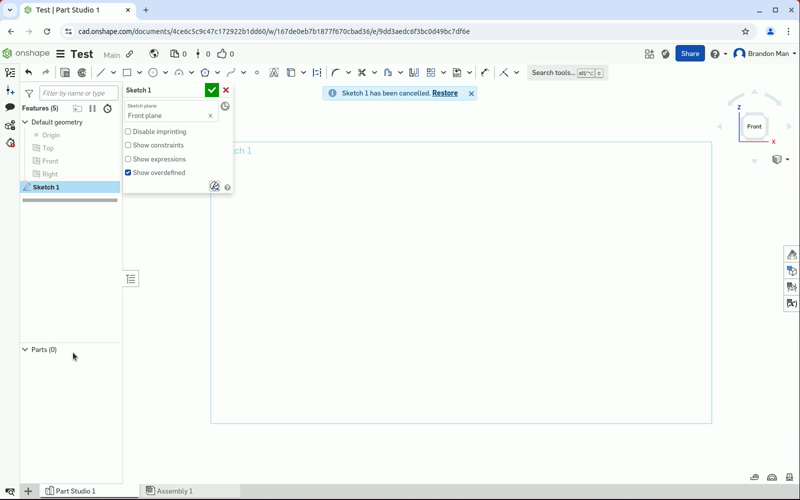
key(l)
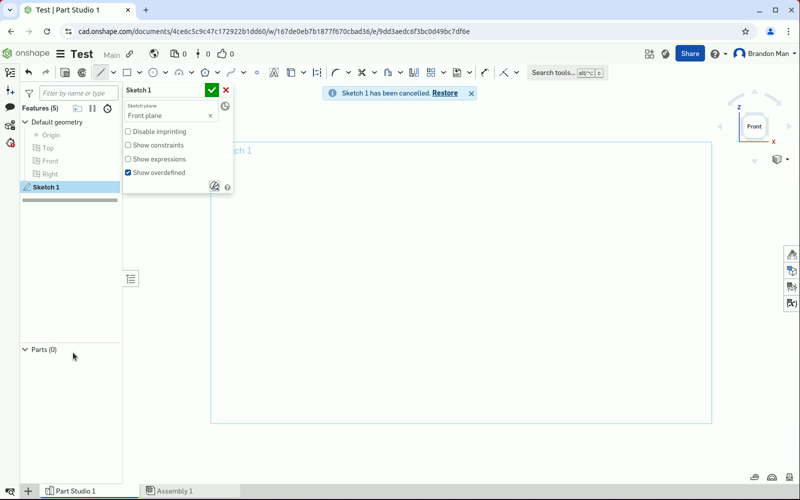
key_down(shift)
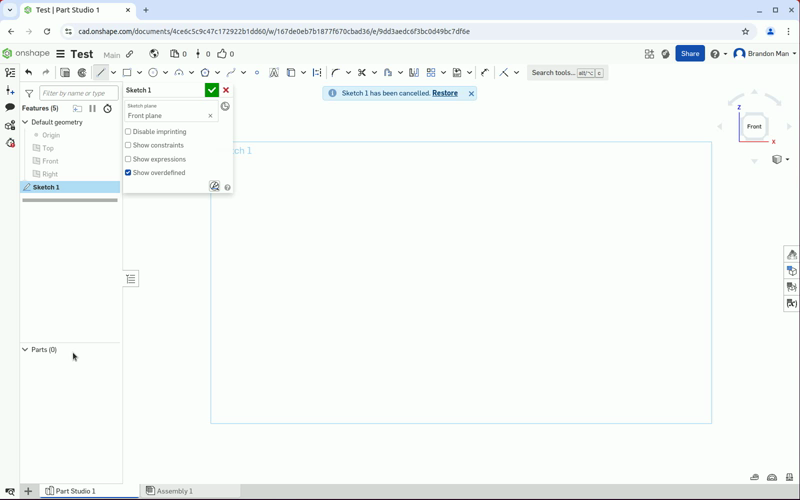
mouse_move(348, 282)
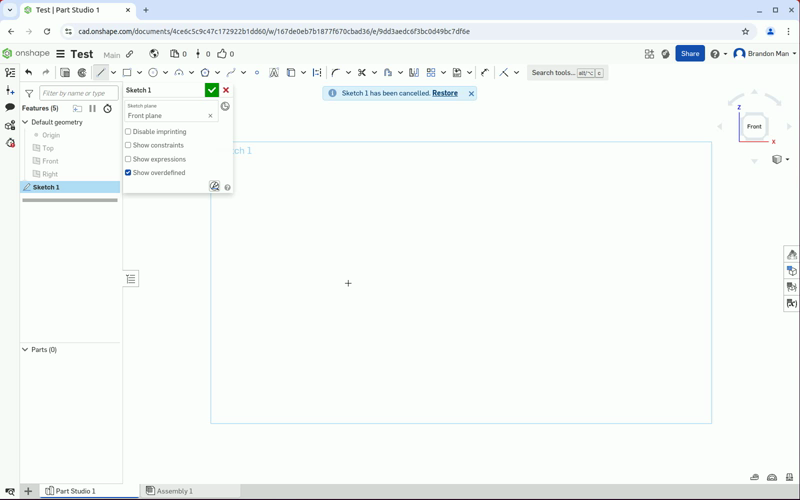
click(348, 282)
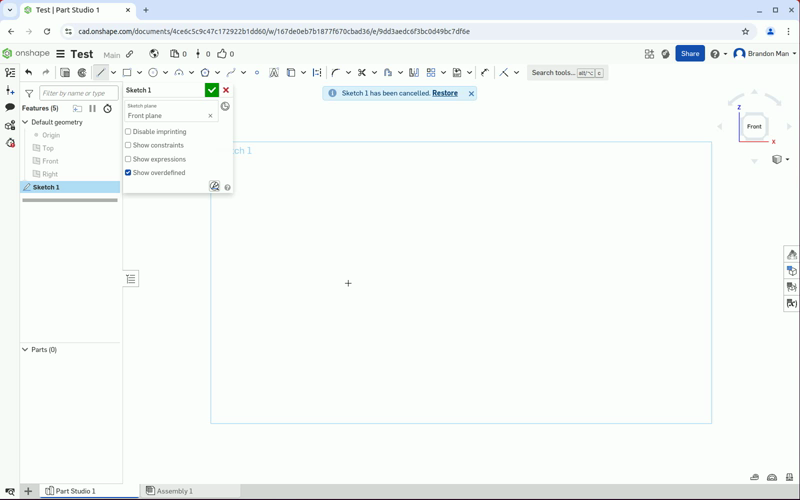
key_up(shift)
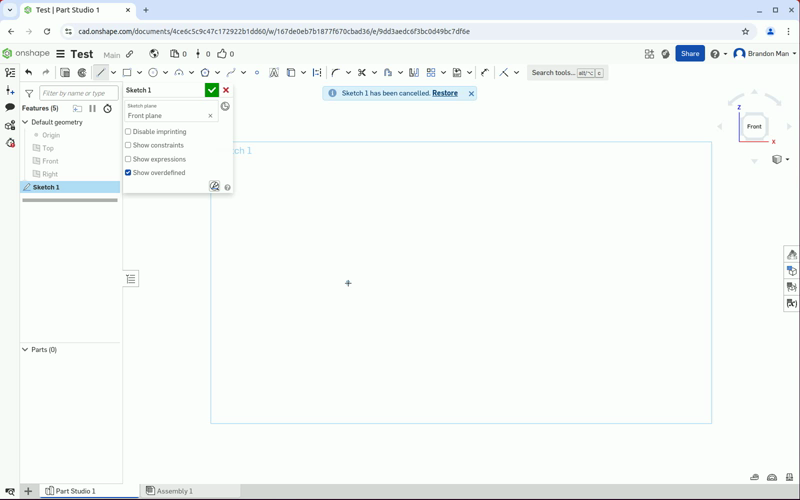
key_down(shift)
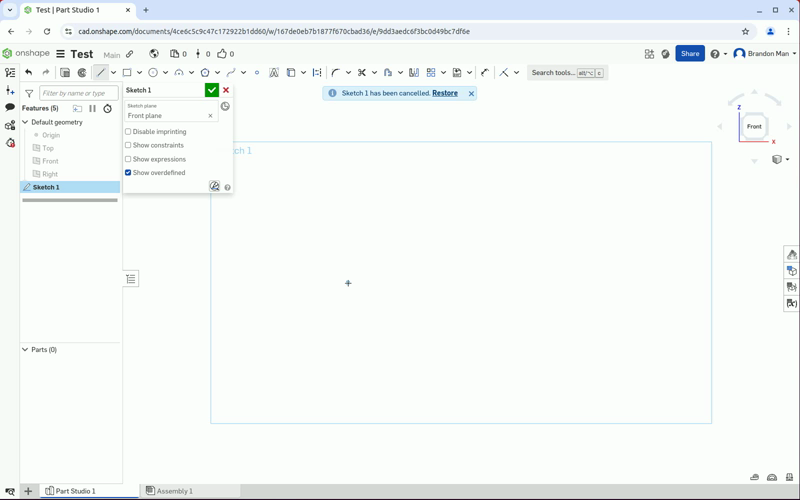
mouse_move(460, 282)
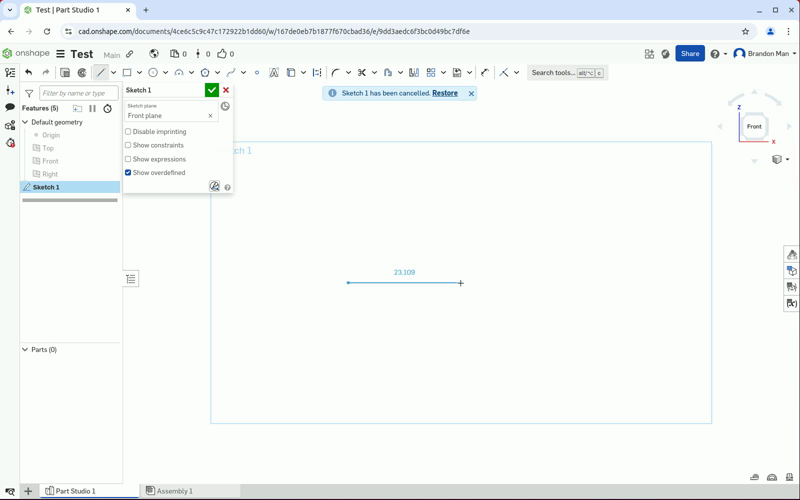
click(460, 282)
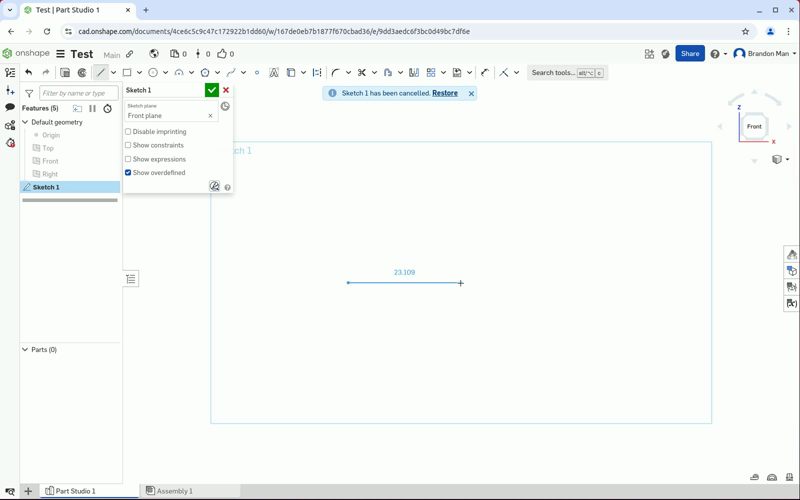
key_up(shift)
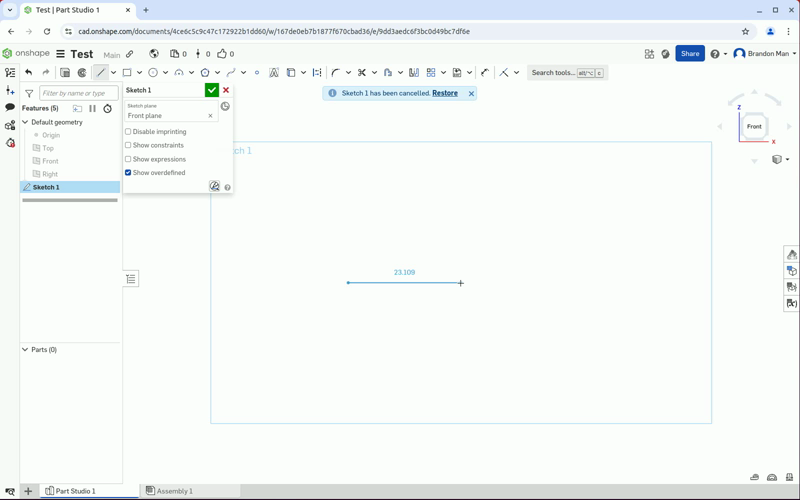
key_down(shift)
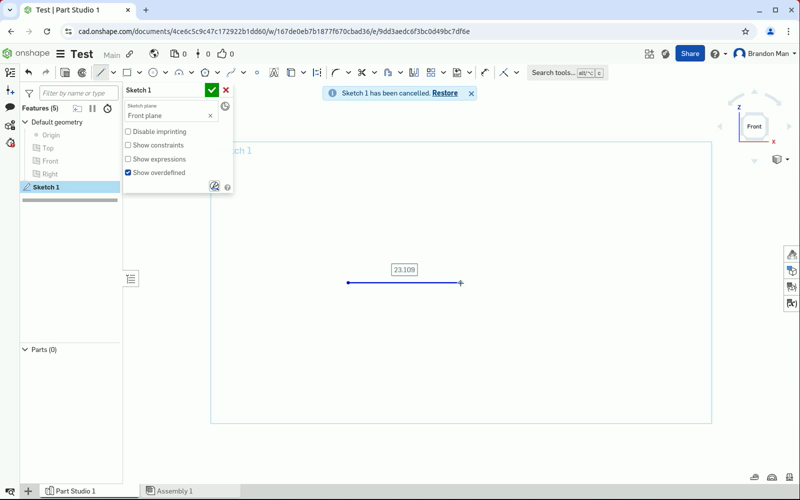
mouse_move(460, 196)
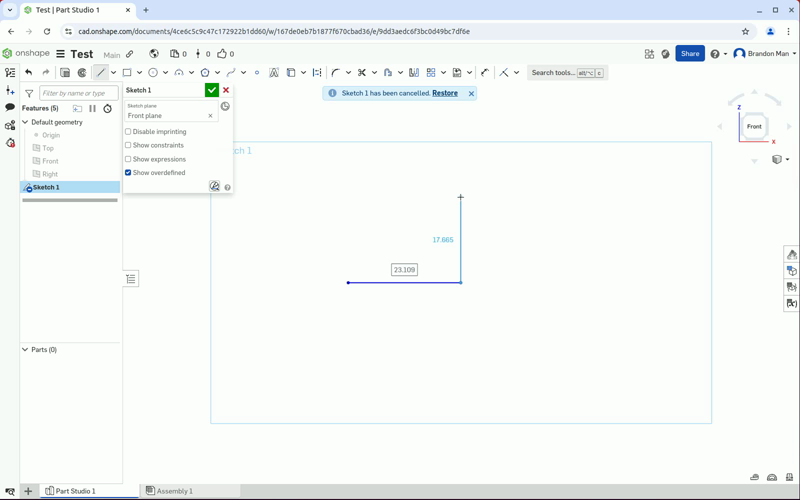
click(460, 196)
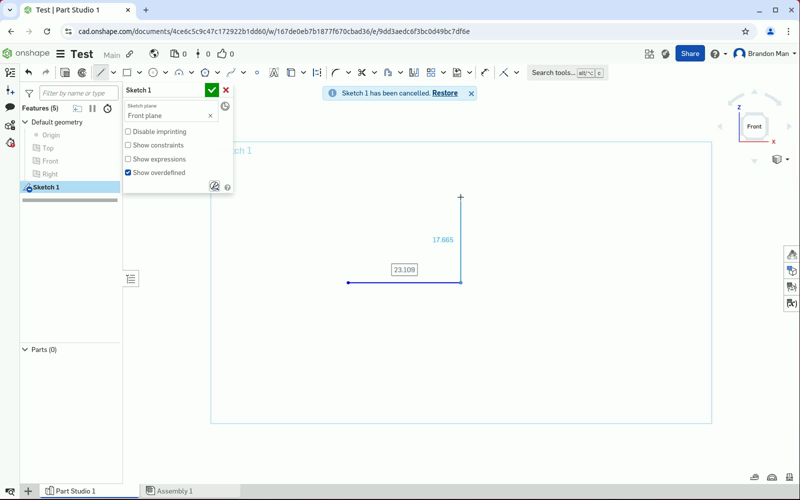
key_up(shift)
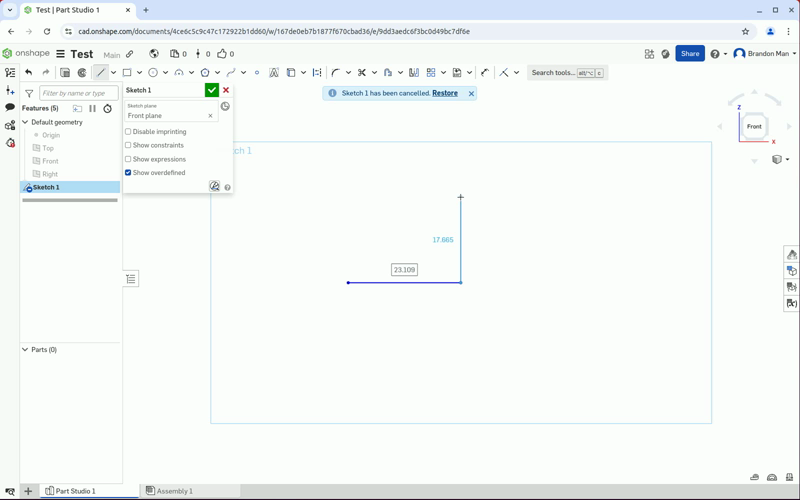
key_down(shift)
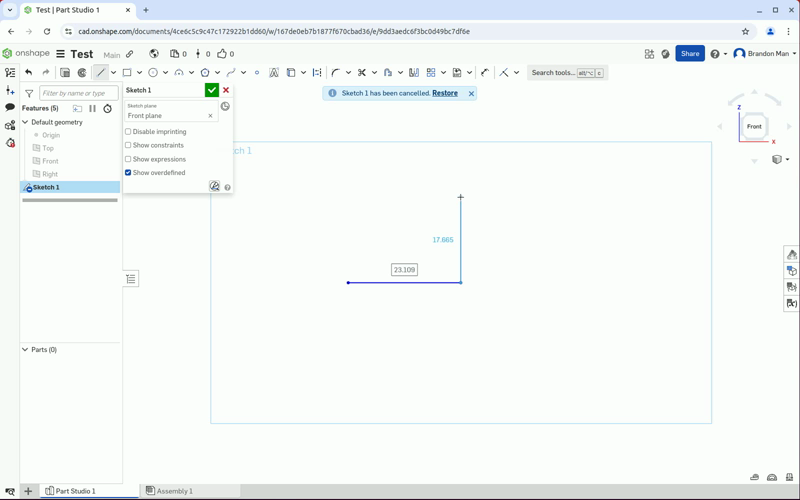
mouse_move(348, 196)
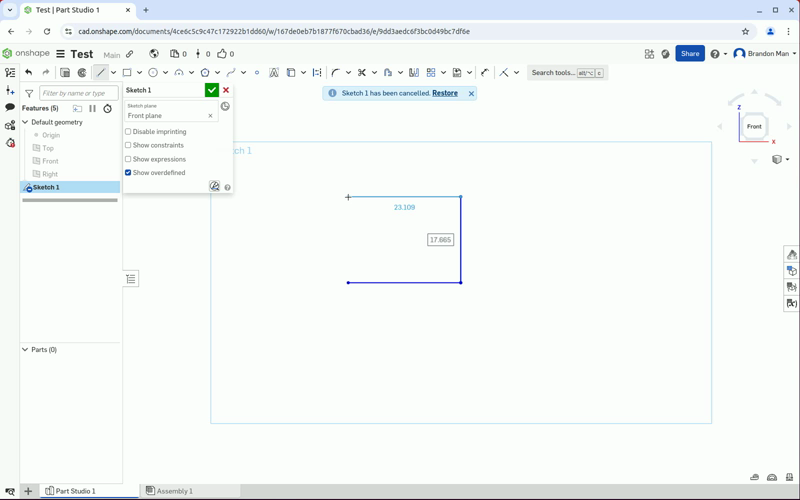
click(348, 196)
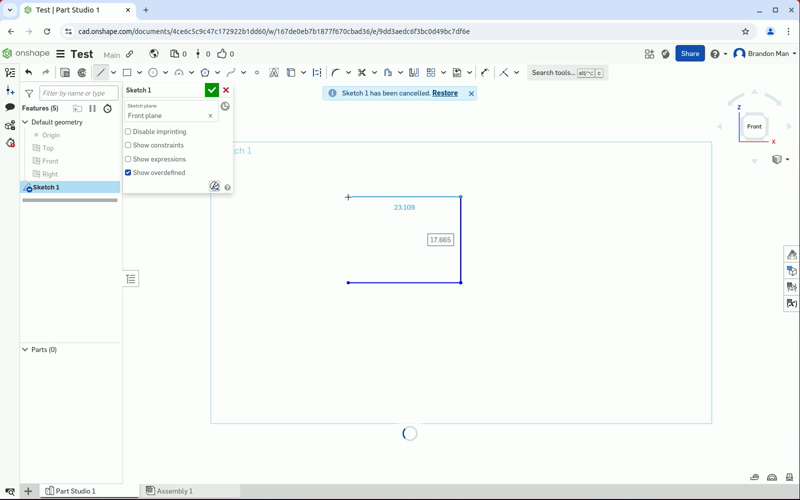
key_up(shift)
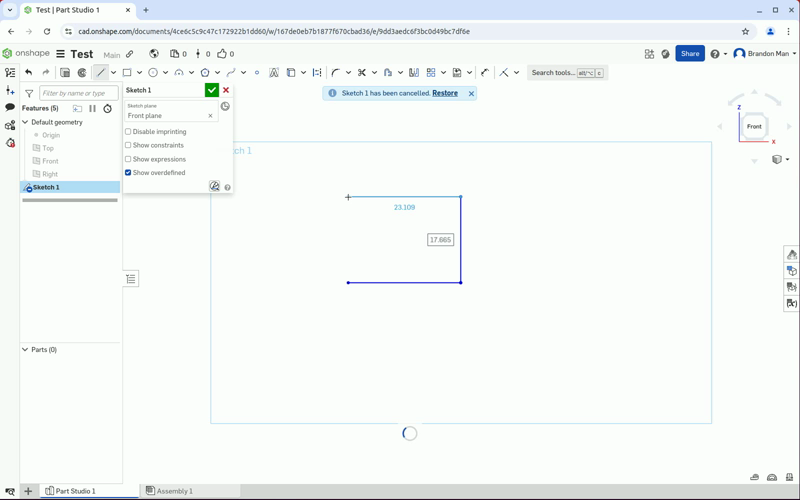
key_down(shift)
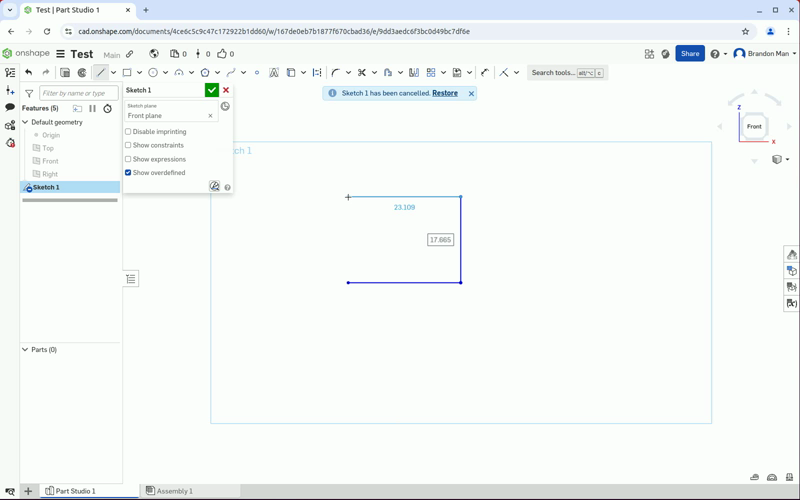
mouse_move(348, 282)
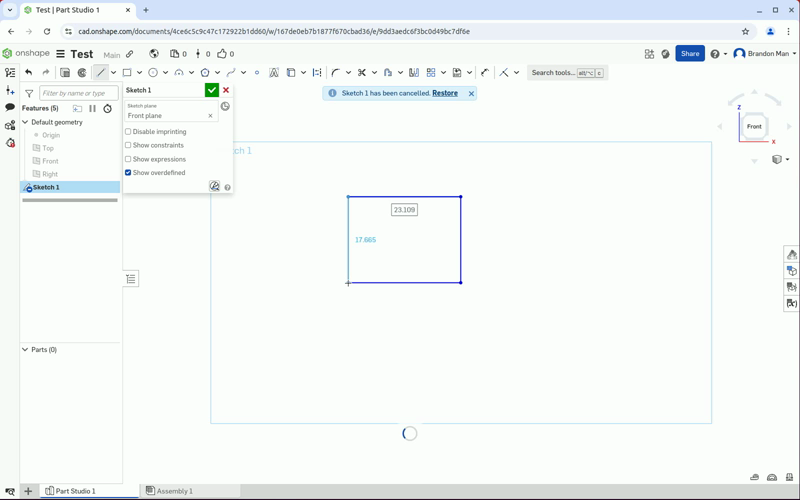
key_up(shift)
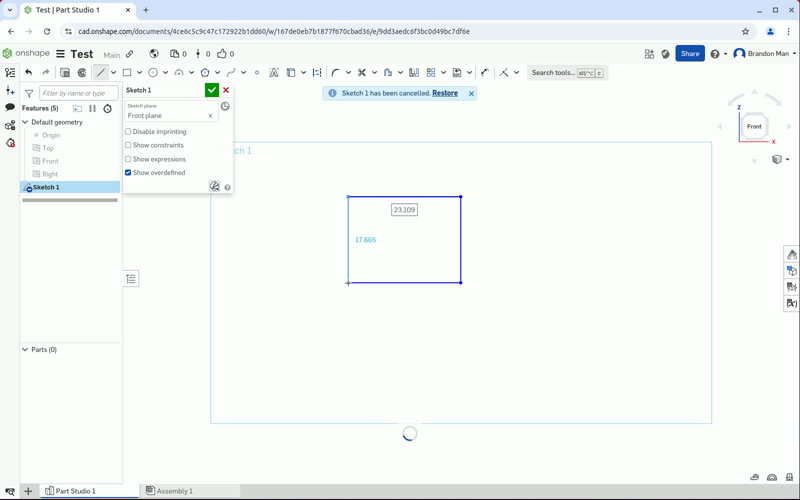
click(348, 282)
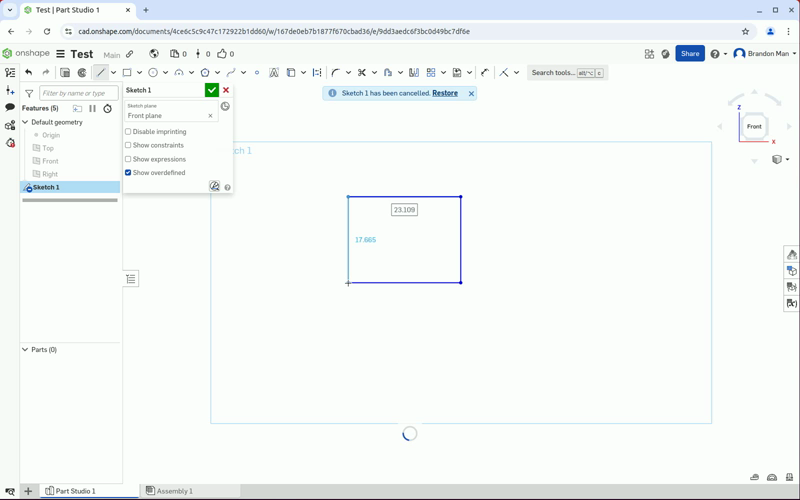
key(esc)
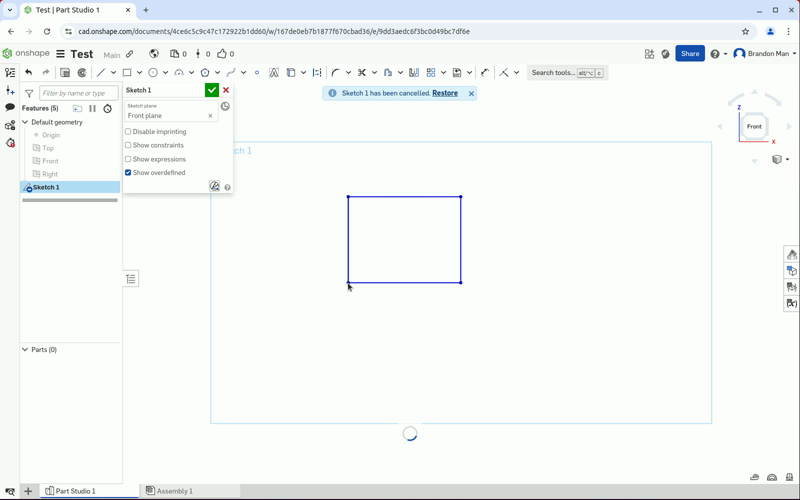
mouse_move(369, 234)
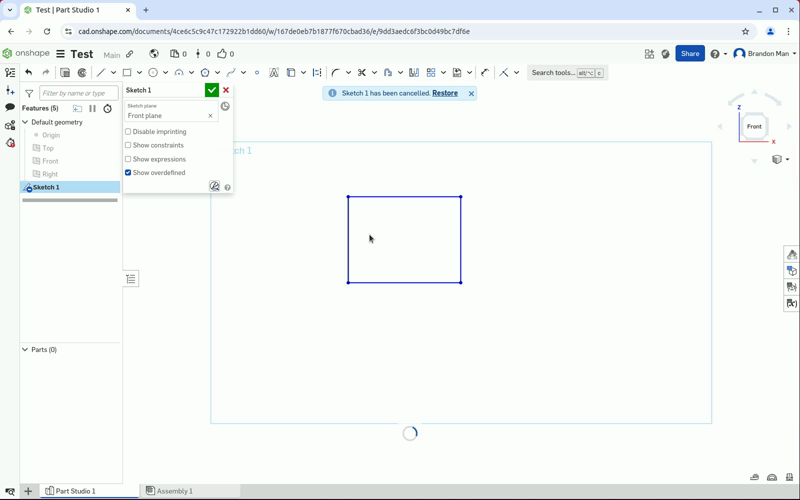
click(369, 234)
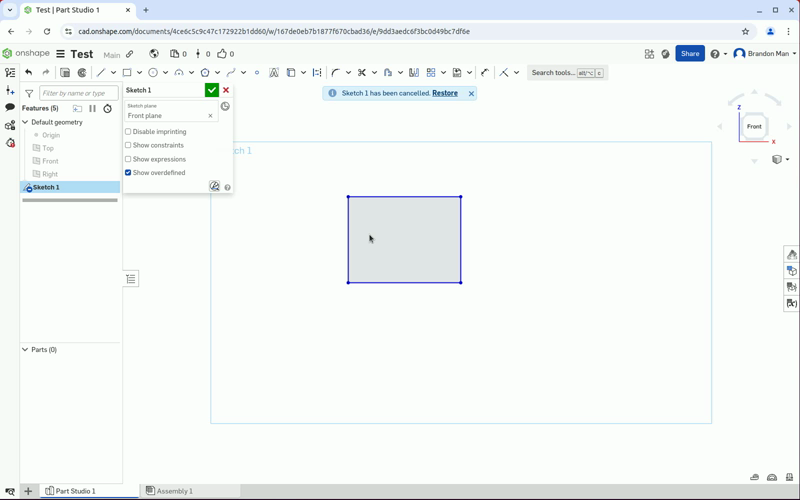
mouse_move(73, 352)
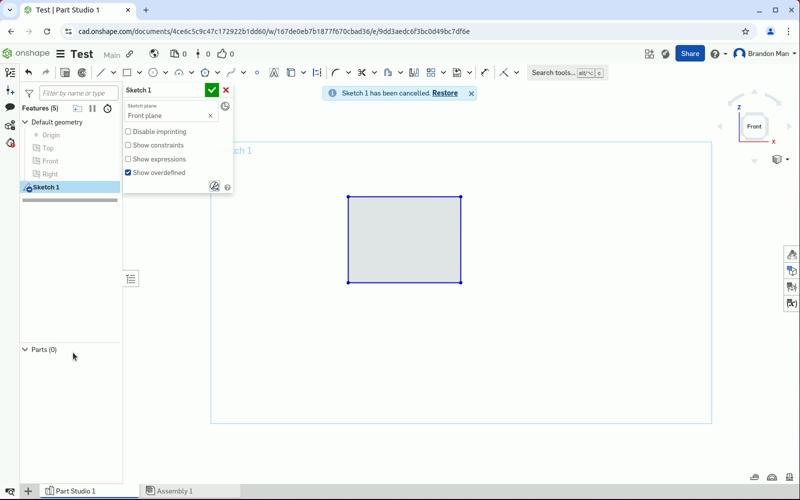
key(shift+y)
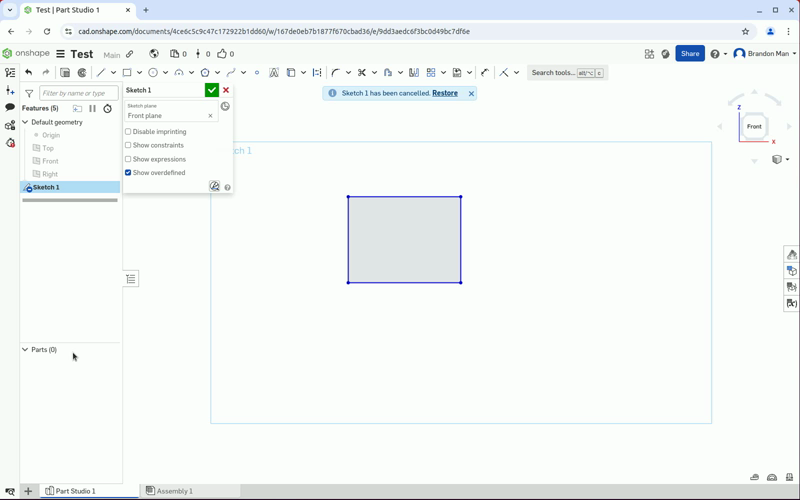
key(shift+e)
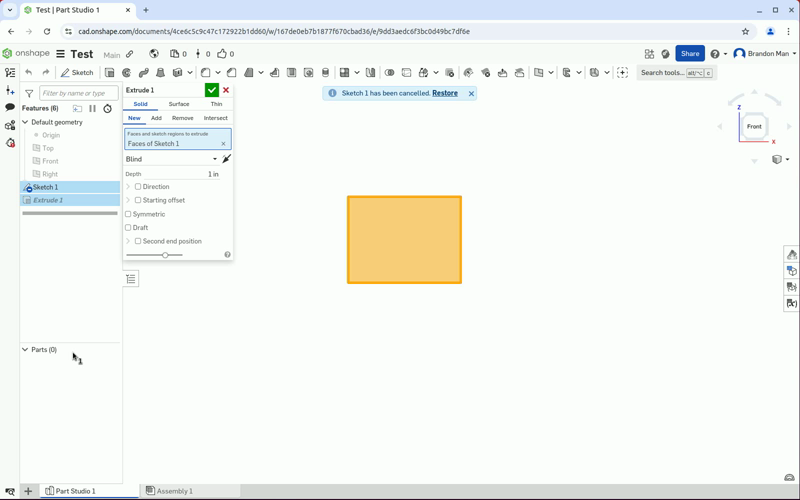
mouse_move(143, 106)
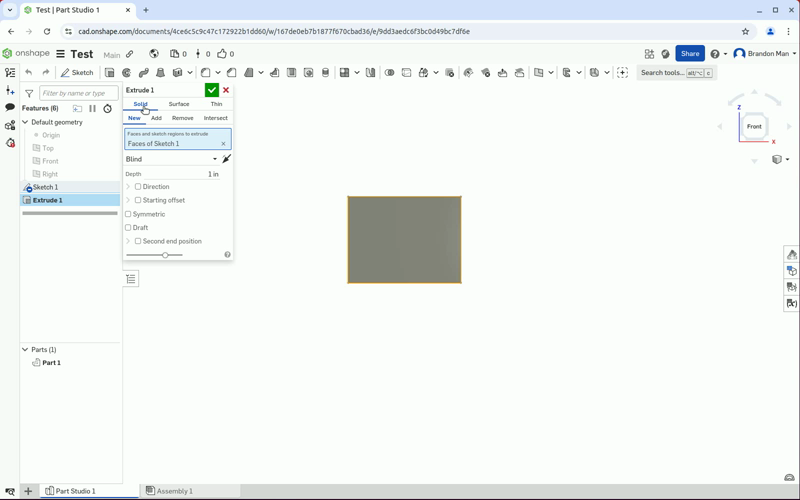
click(143, 106)
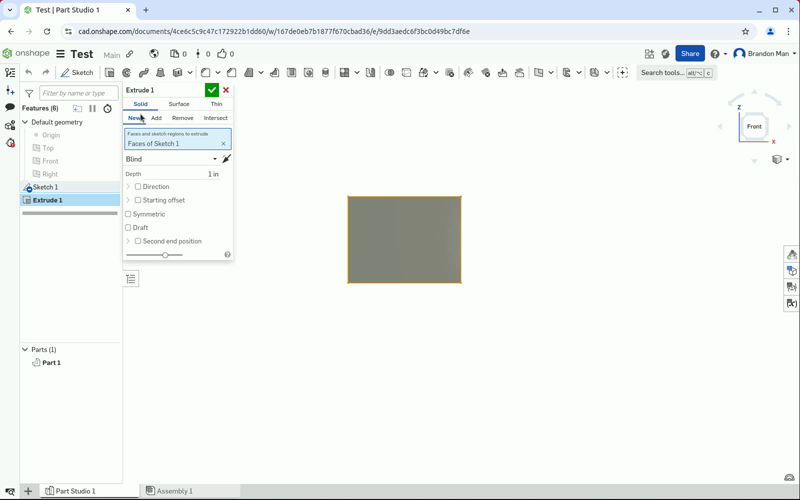
mouse_move(137, 120)
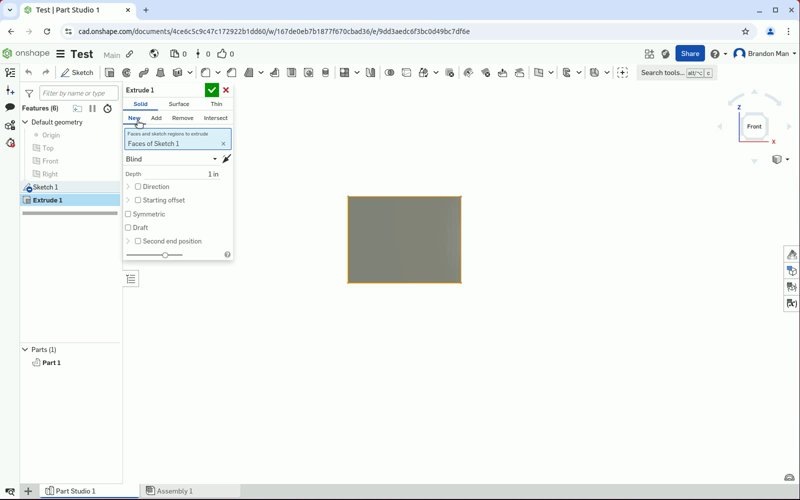
click(137, 120)
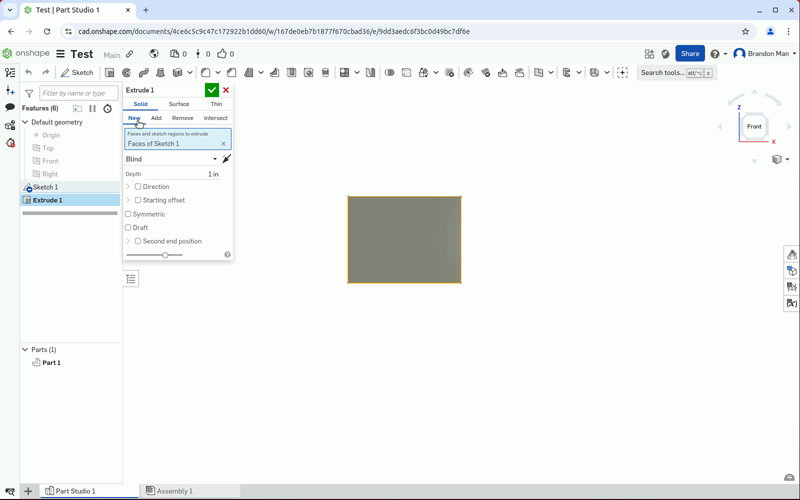
key(tab, 4)
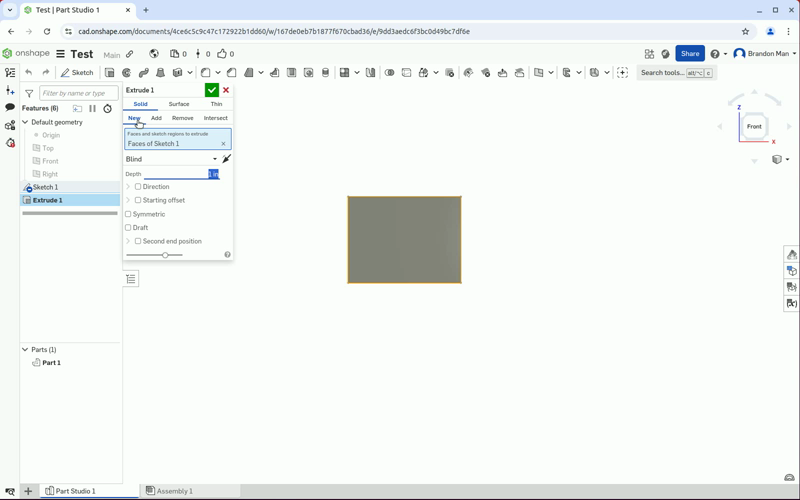
text(1.444)
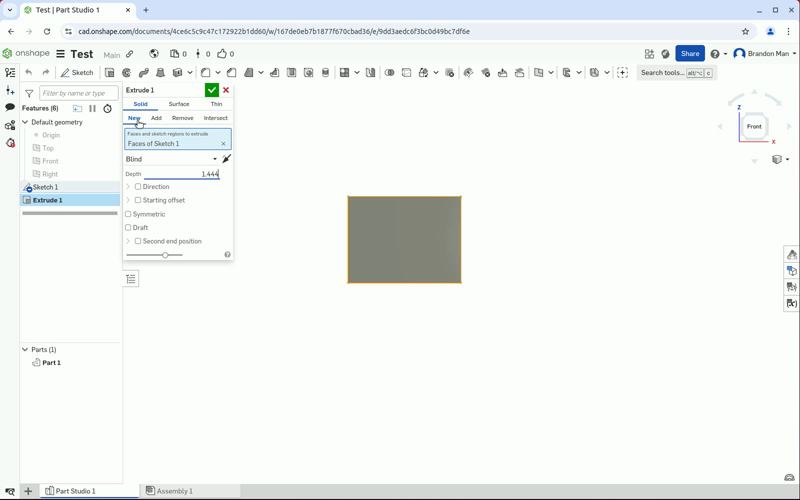
key(enter)
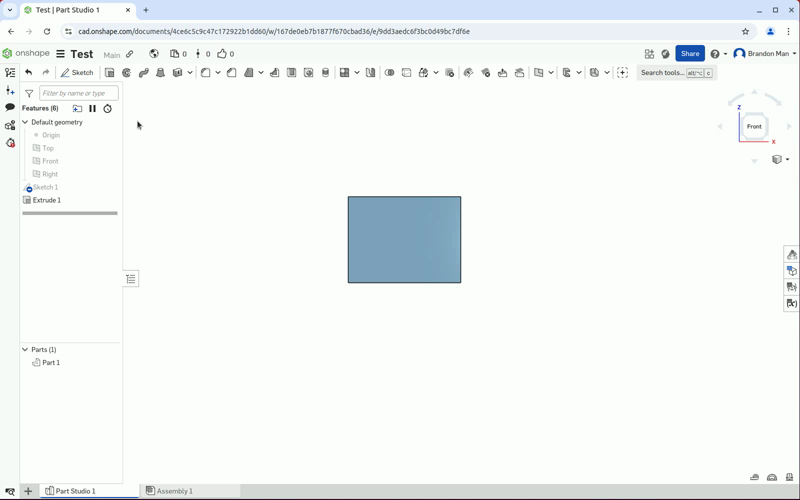
key(shift+h)
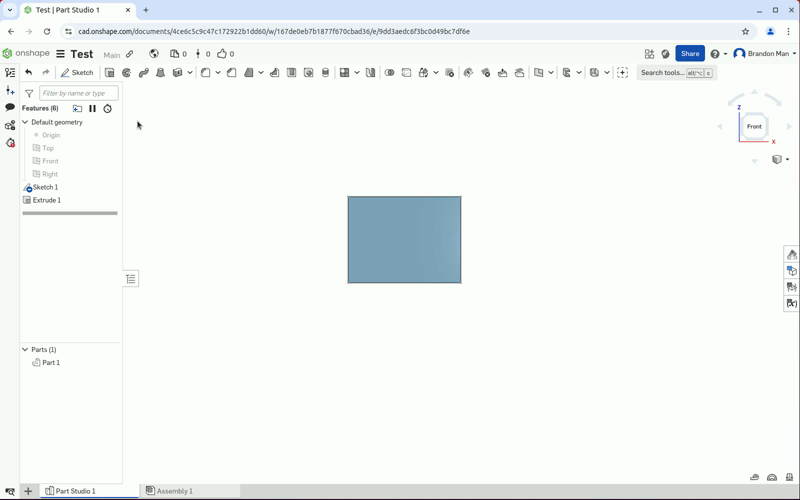
key(shift+h)
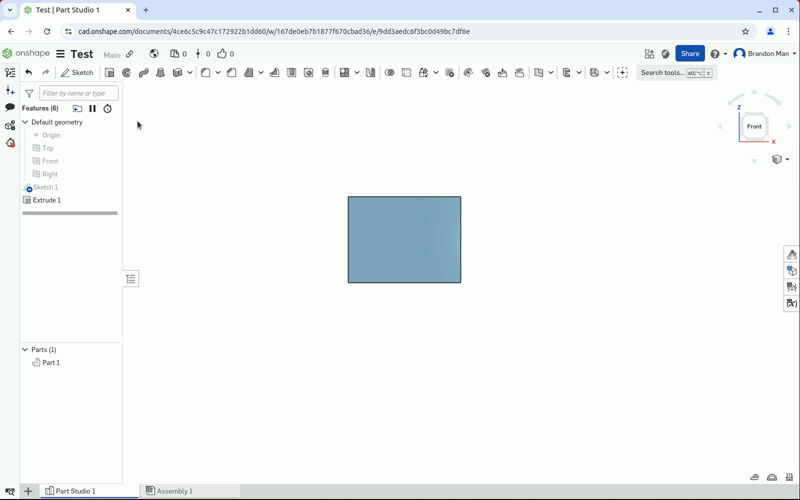
mouse_move(73, 189)
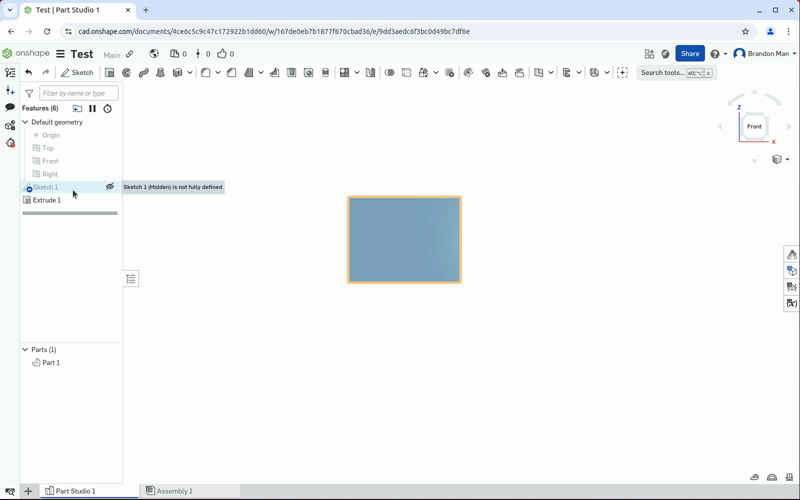
click(73, 189)
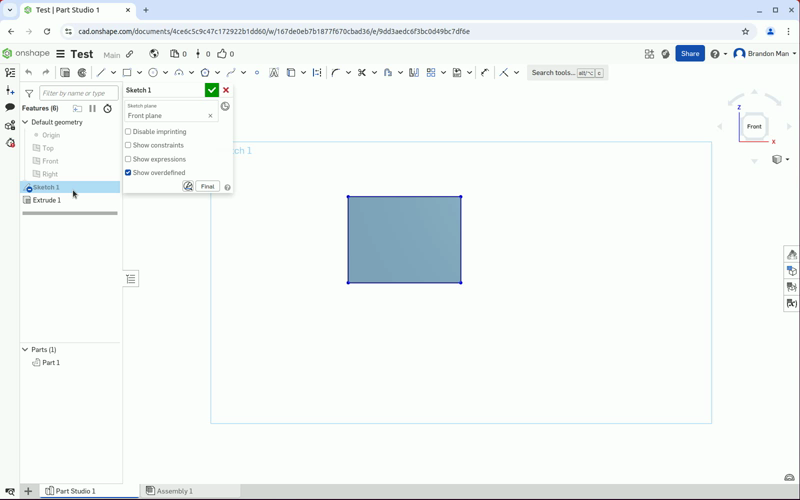
mouse_move(229, 92)
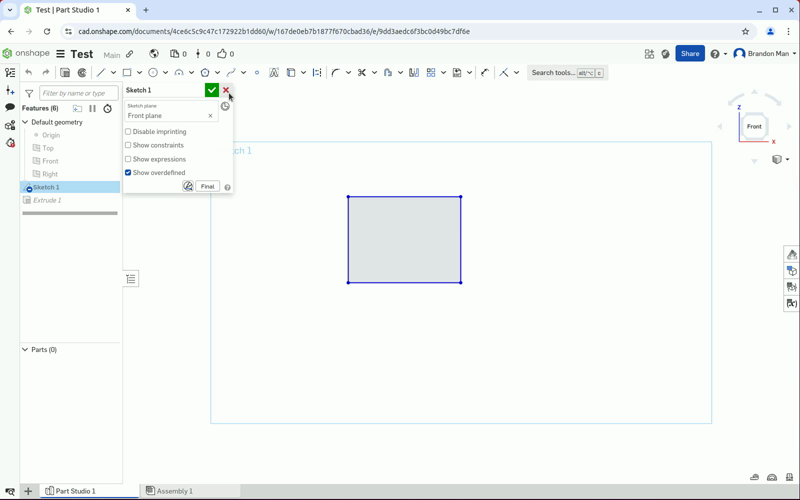
click(229, 92)
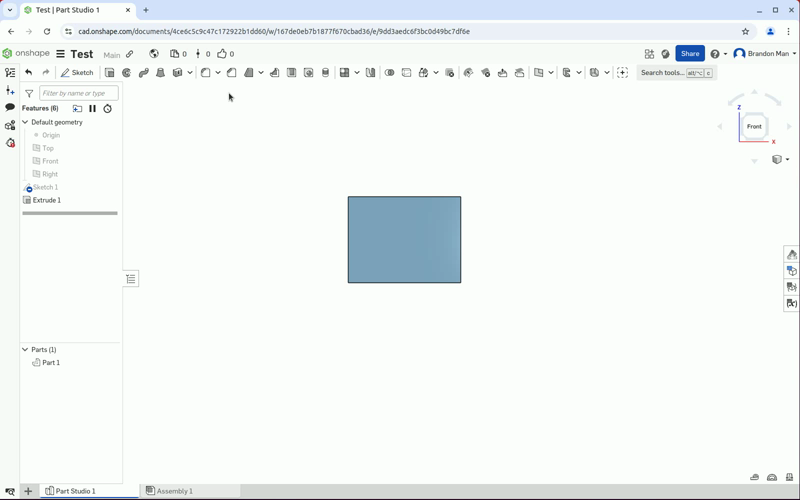
mouse_move(541, 75)
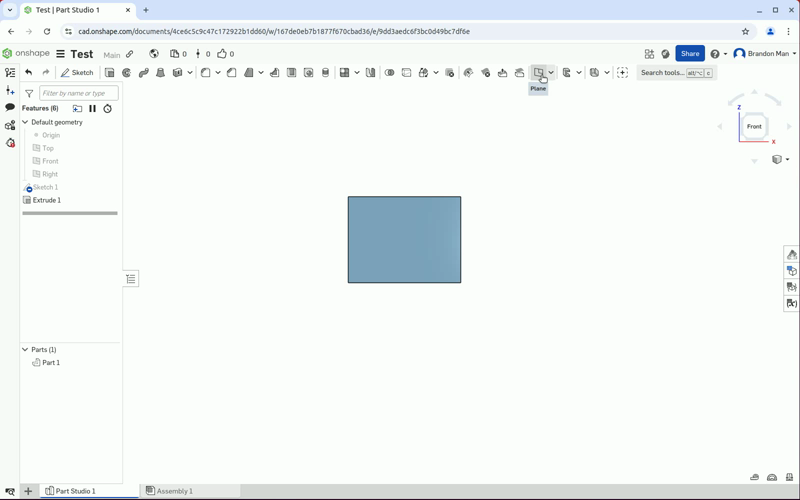
click(541, 75)
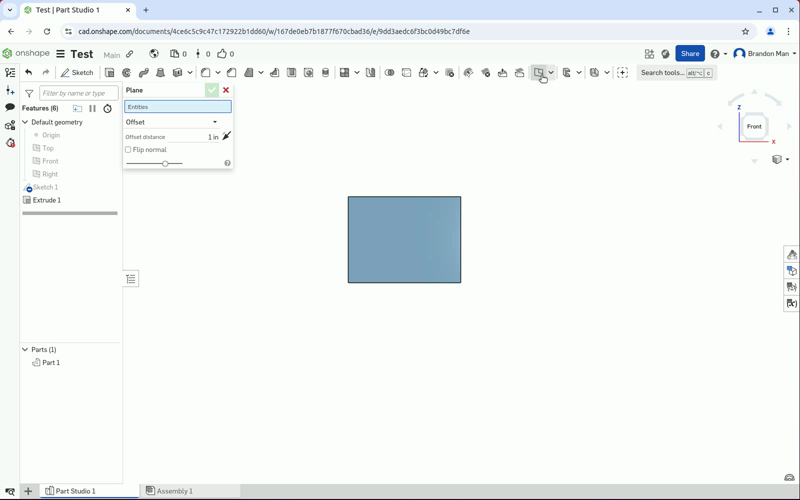
mouse_move(73, 163)
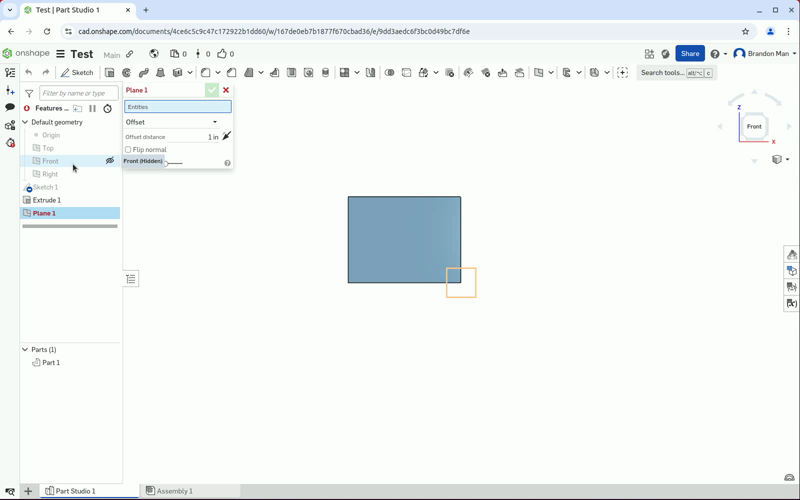
click(73, 163)
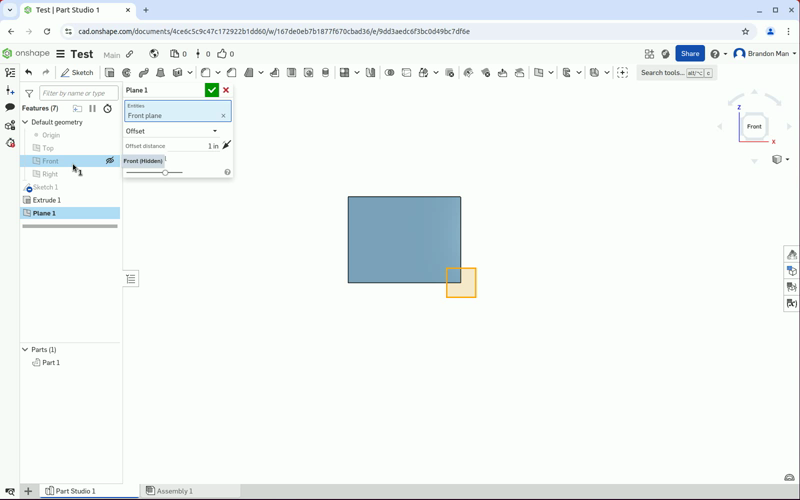
key(tab, 2)
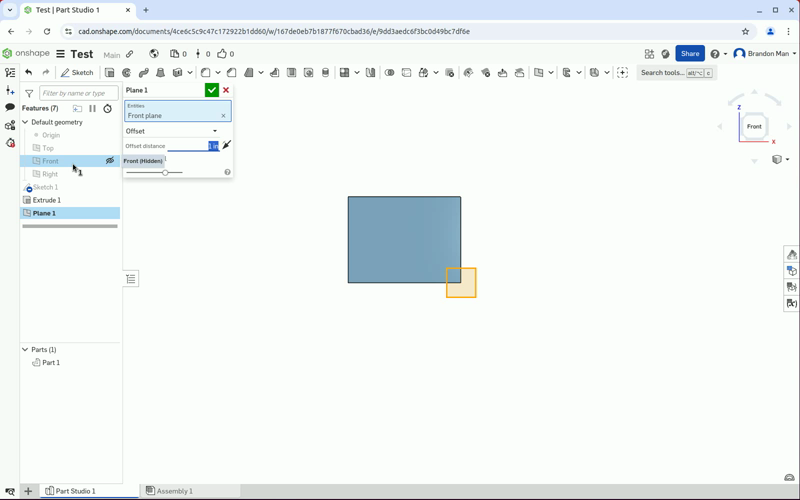
text(1.448)
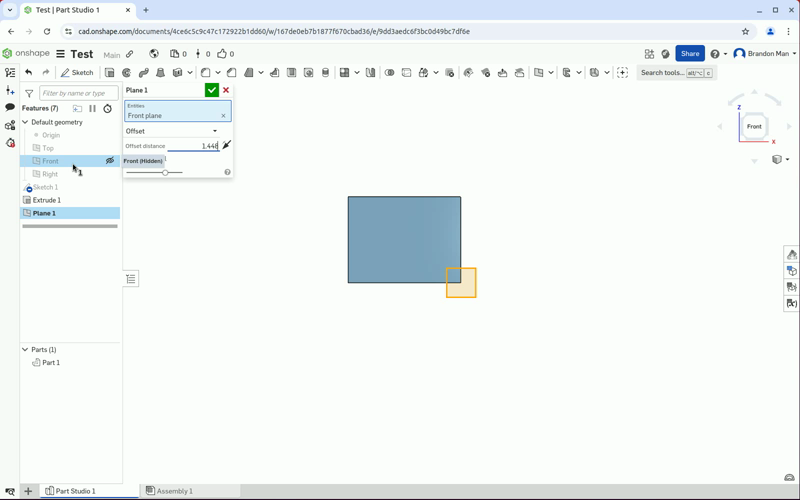
key(enter, 2)
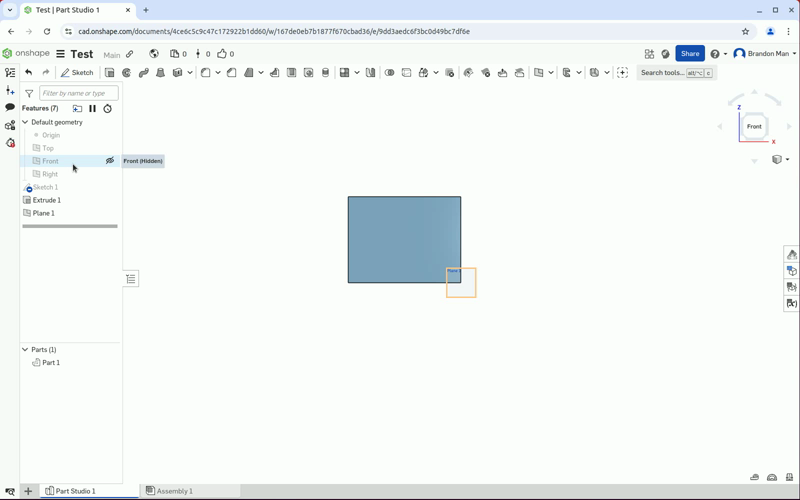
key(shift+s)
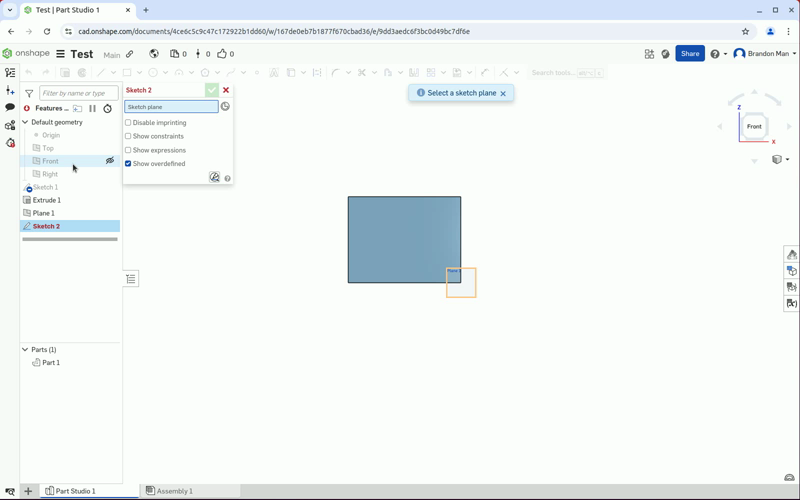
mouse_move(73, 215)
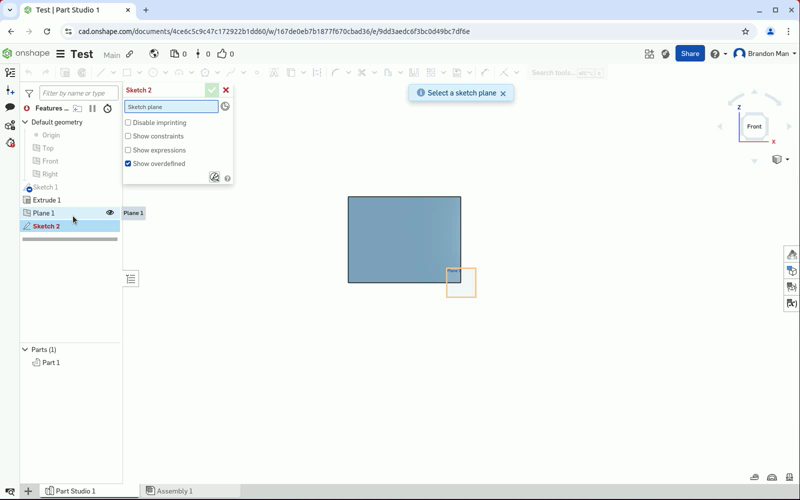
click(73, 215)
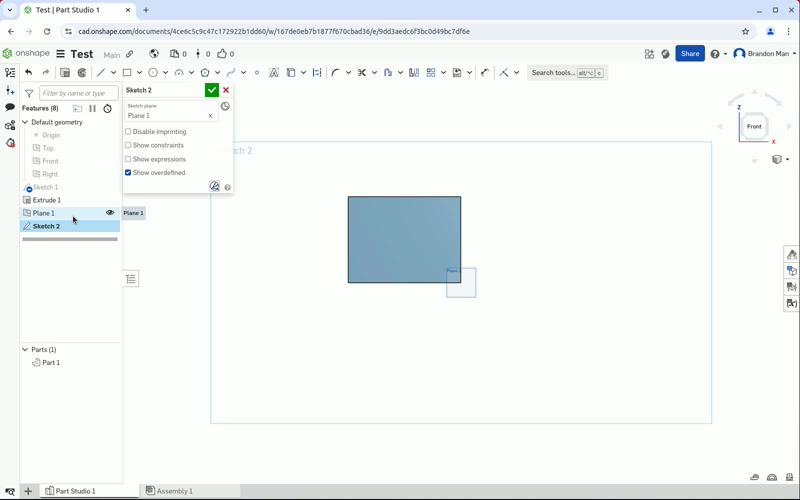
mouse_move(73, 352)
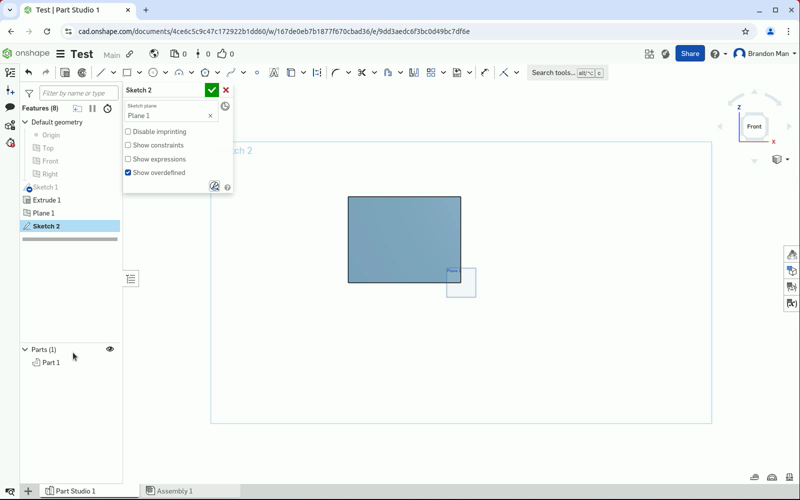
key(y)
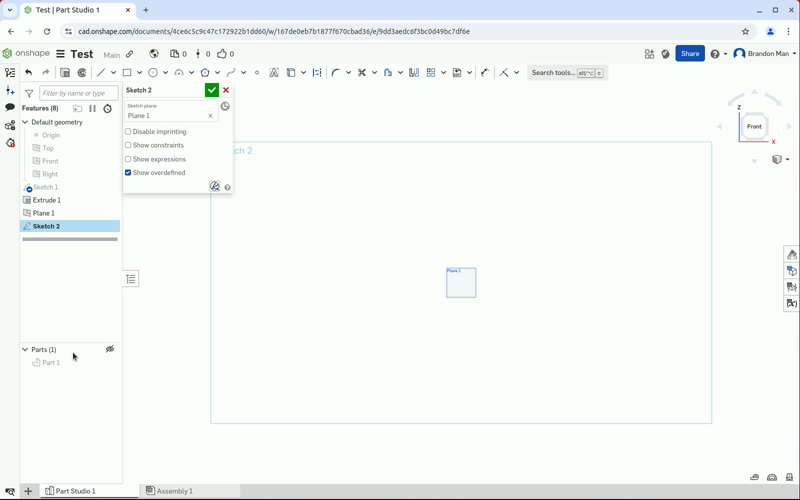
key(l)
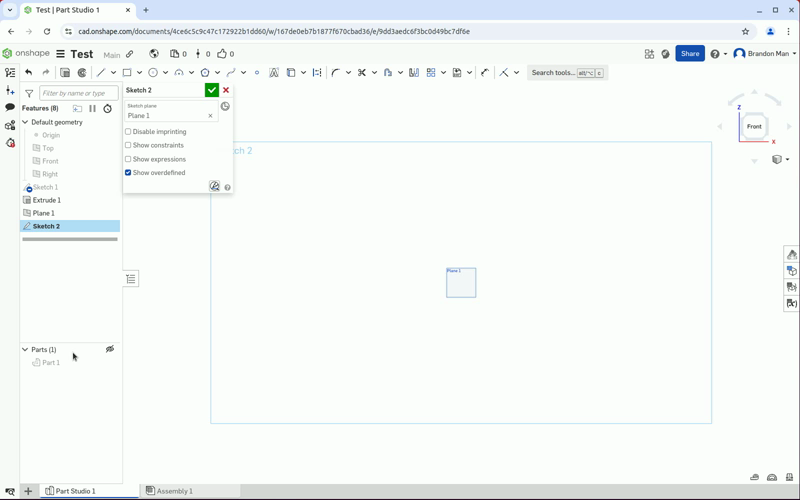
key_down(shift)
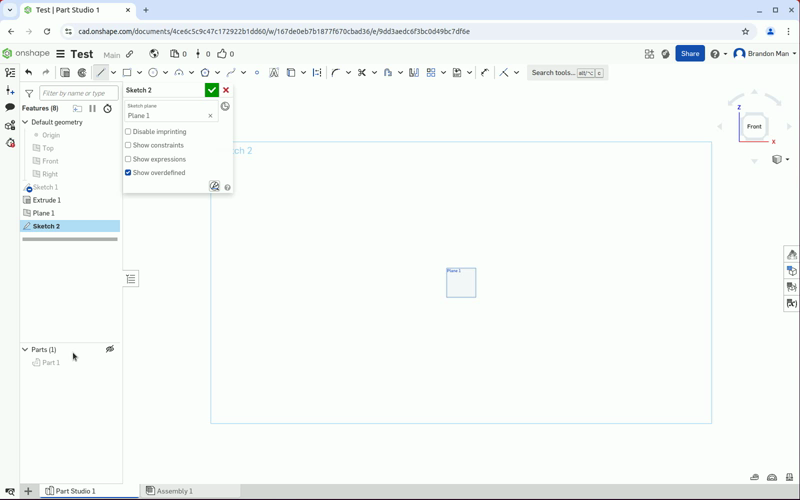
mouse_move(352, 280)
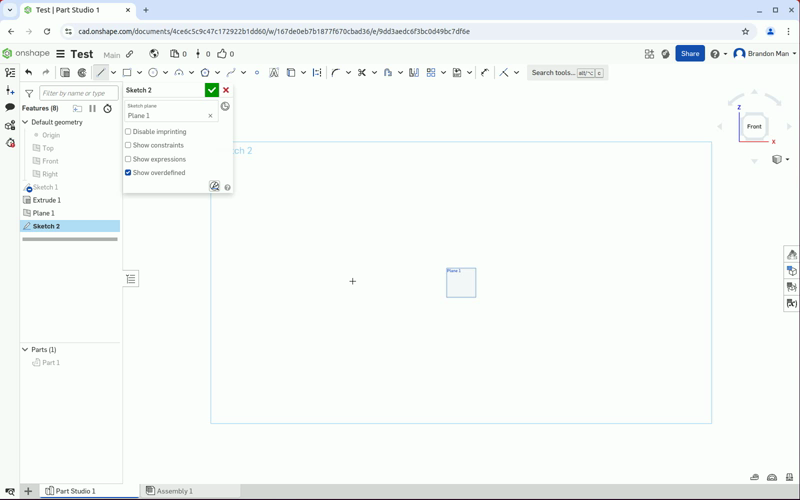
click(352, 280)
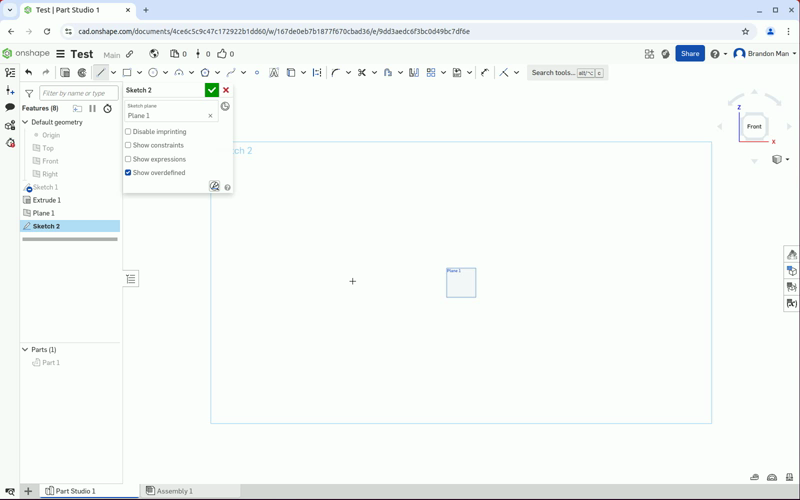
key_up(shift)
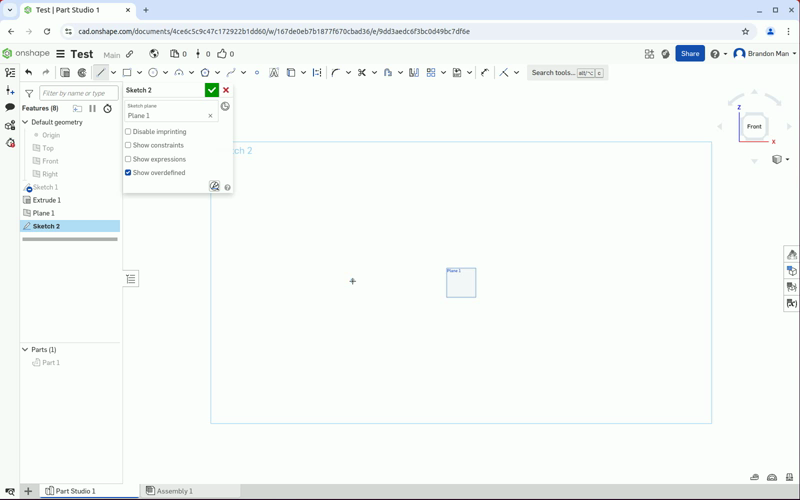
key_down(shift)
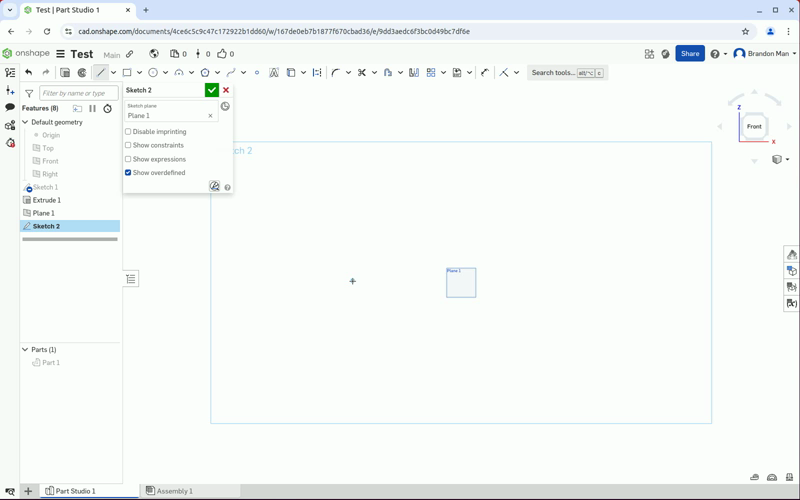
mouse_move(457, 280)
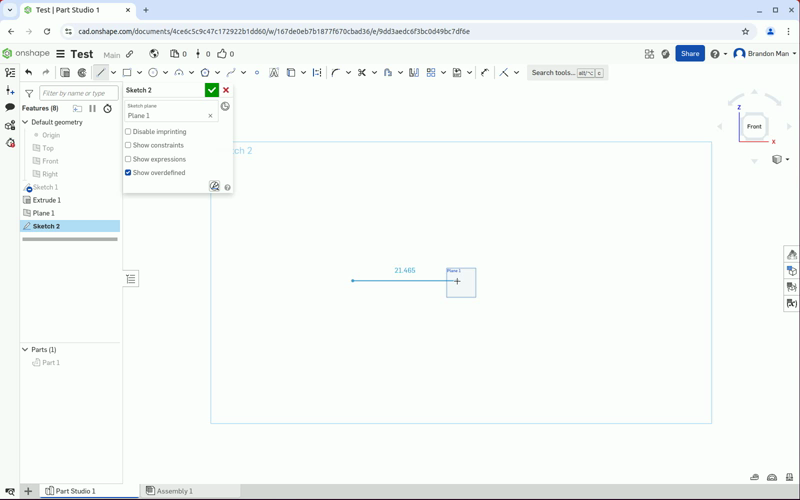
click(457, 280)
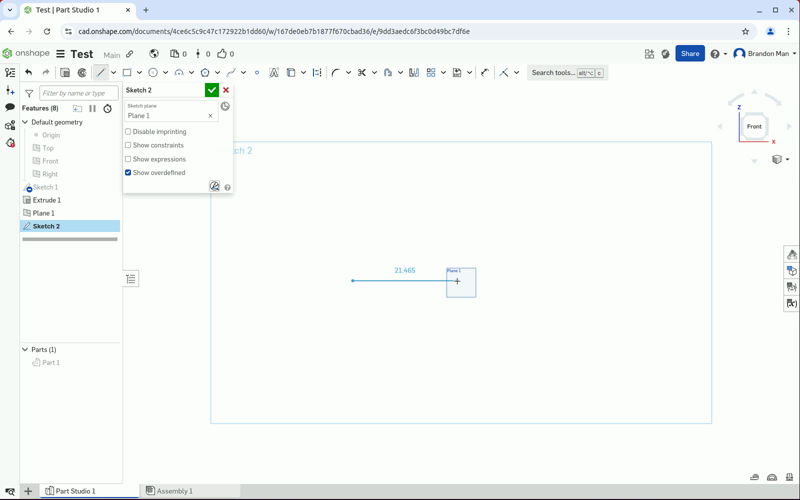
key_up(shift)
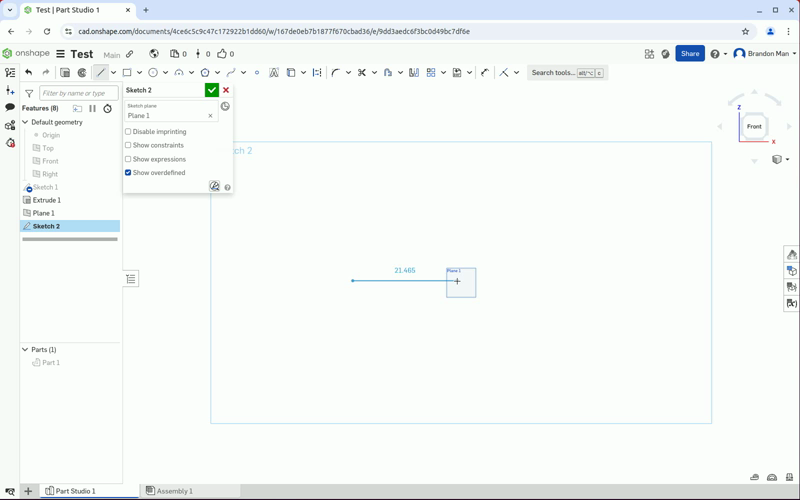
key_down(shift)
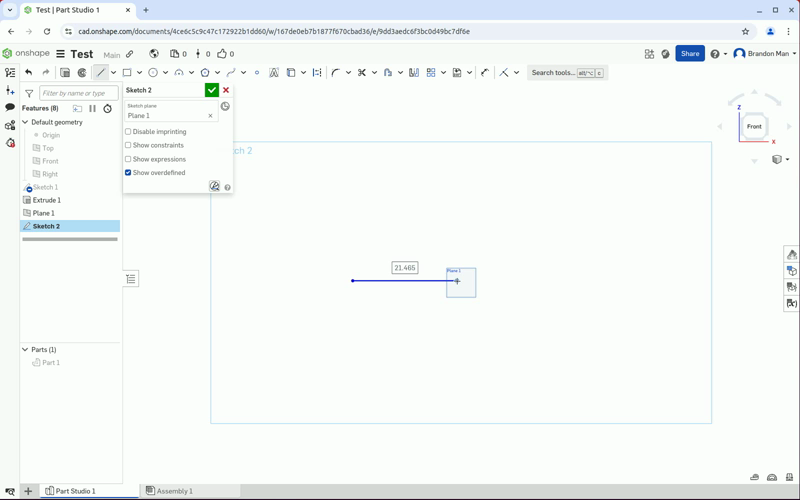
mouse_move(457, 198)
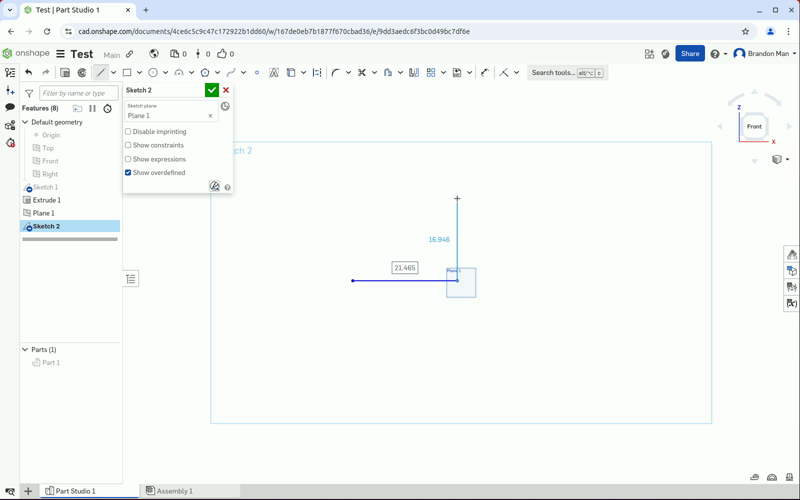
click(457, 198)
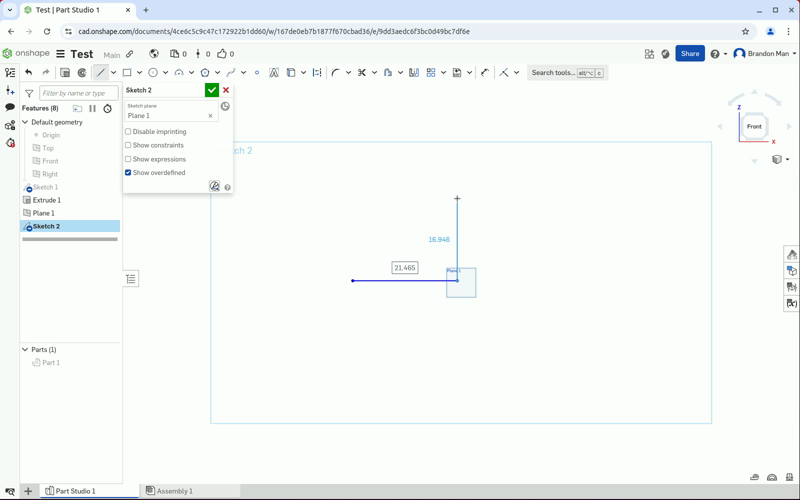
key_up(shift)
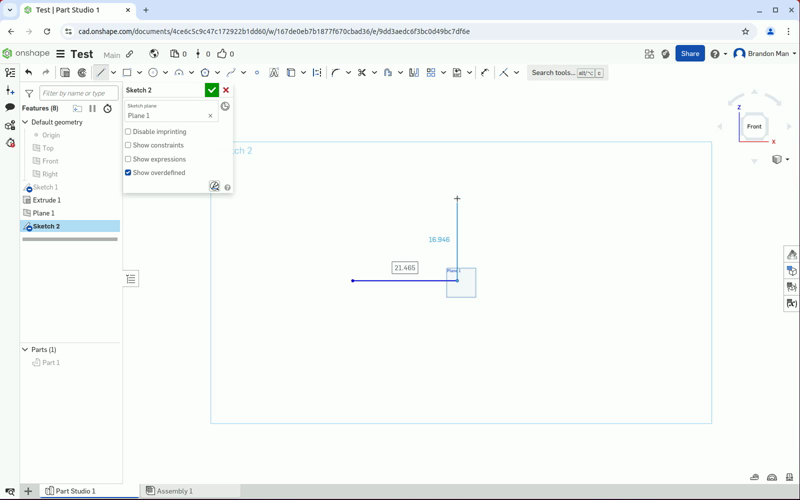
key_down(shift)
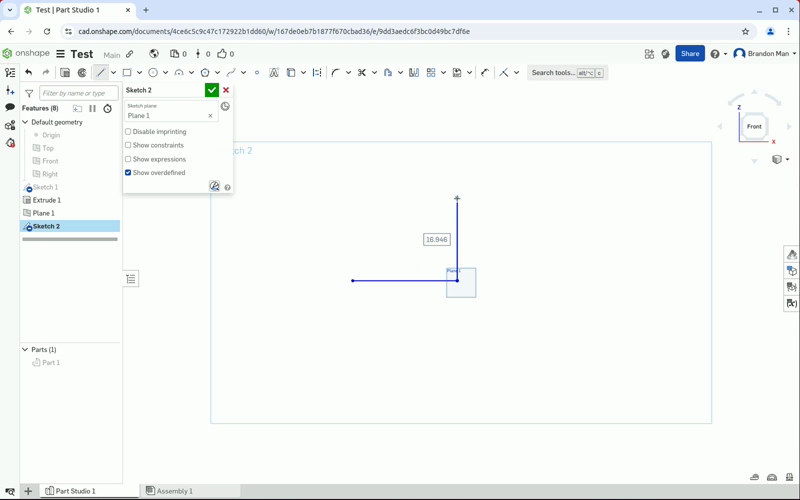
mouse_move(352, 198)
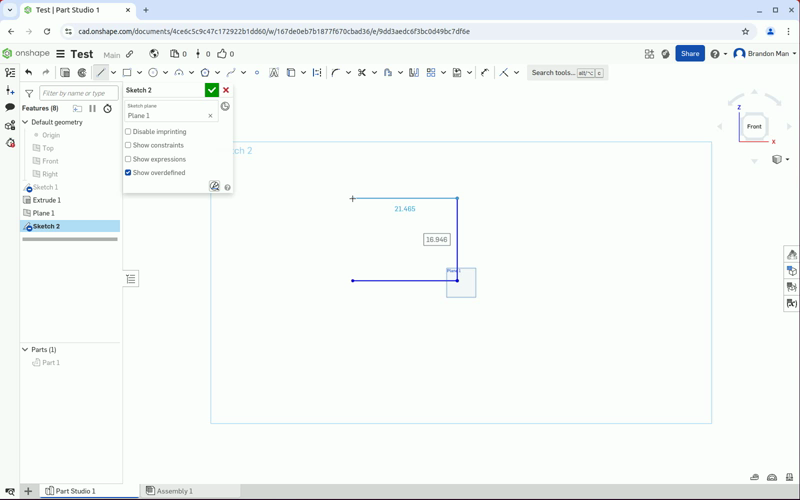
click(352, 198)
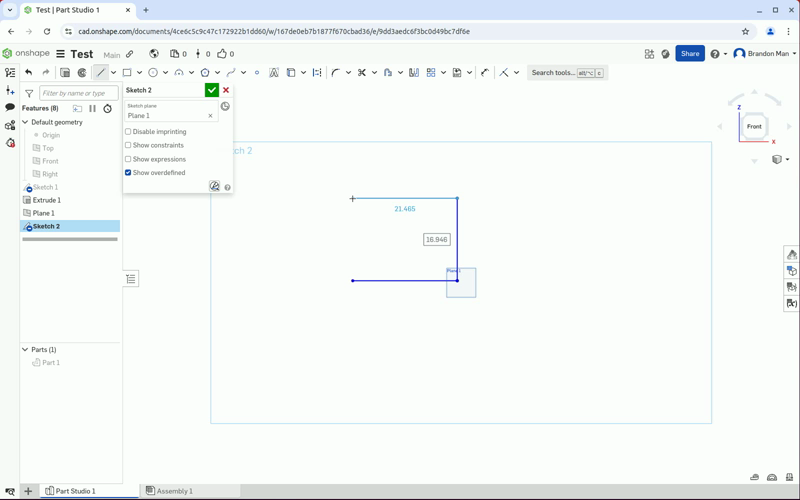
key_up(shift)
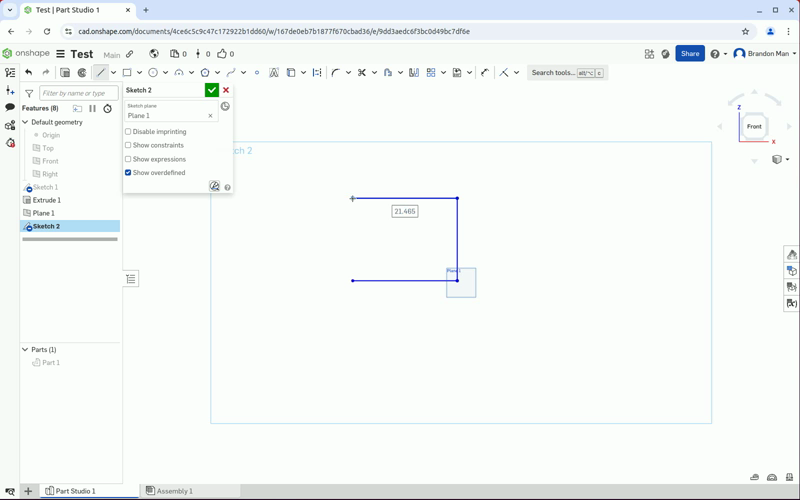
key_down(shift)
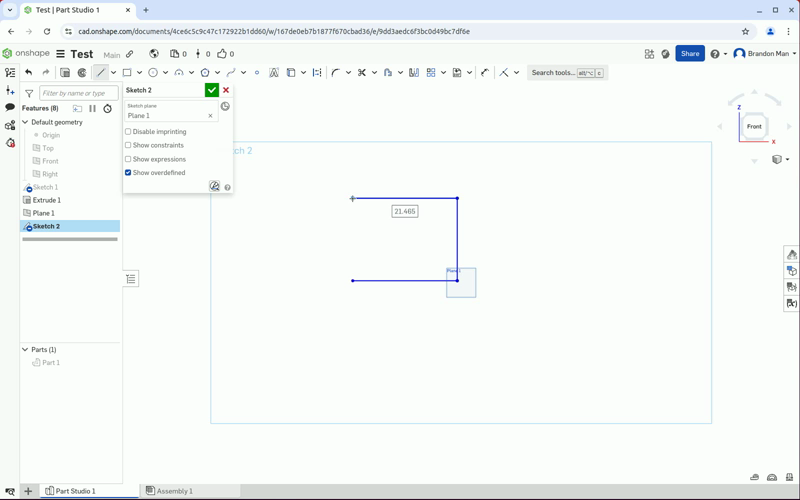
mouse_move(352, 280)
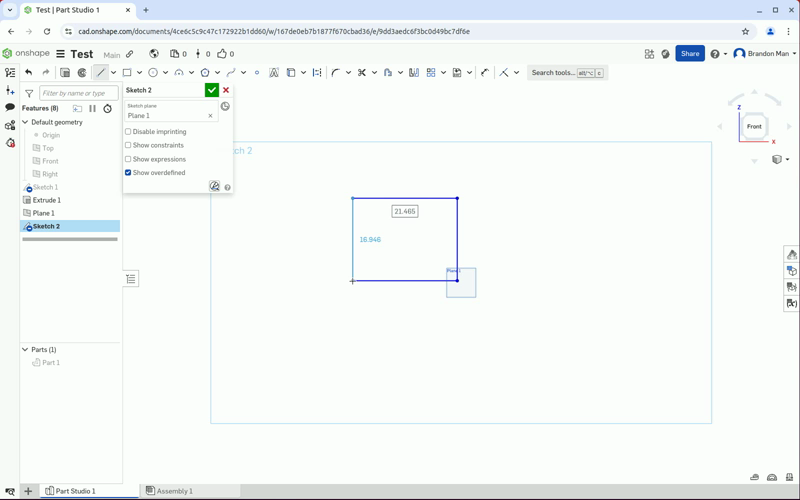
key_up(shift)
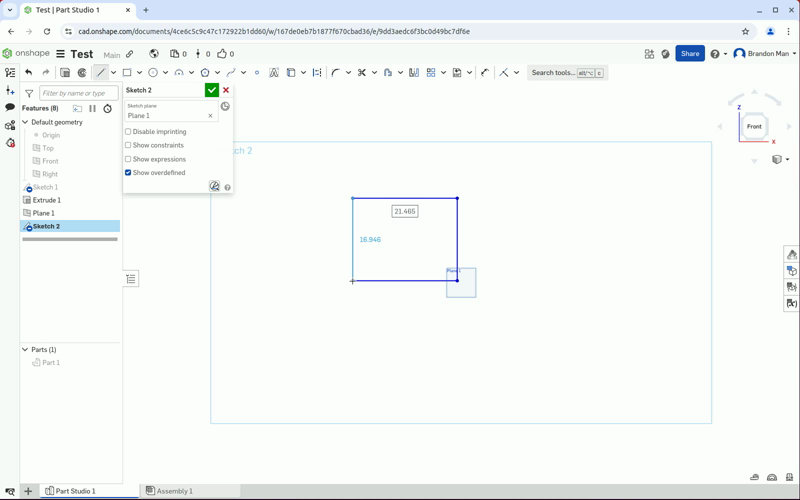
click(352, 280)
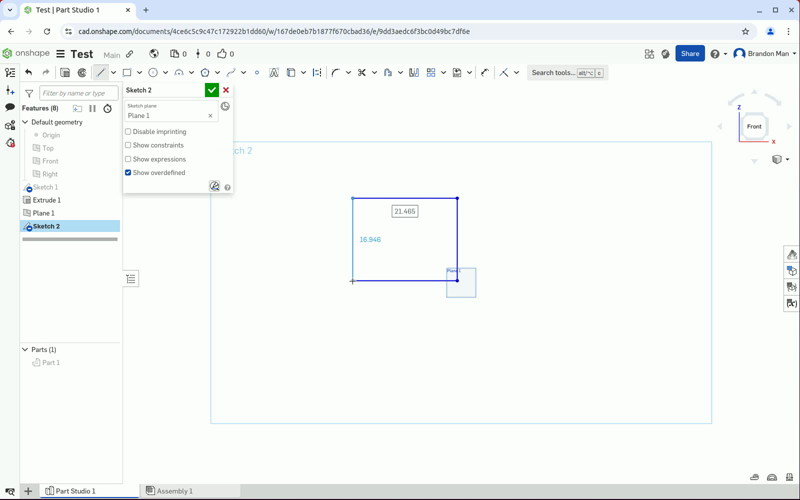
key(esc)
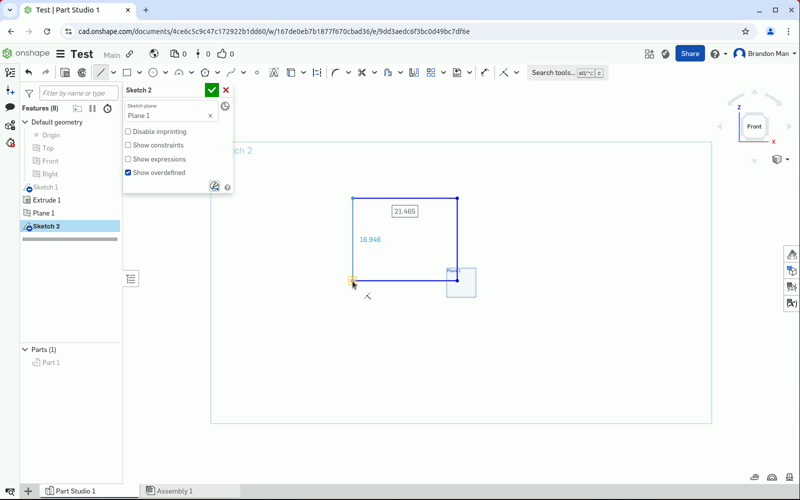
mouse_move(419, 243)
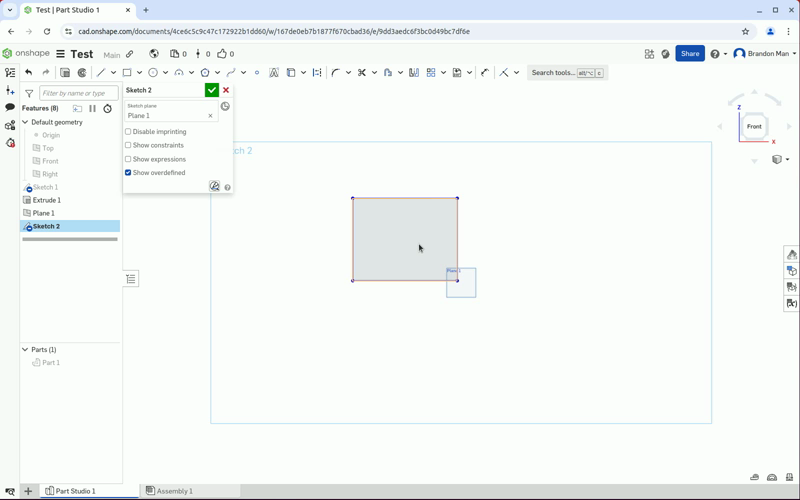
click(419, 243)
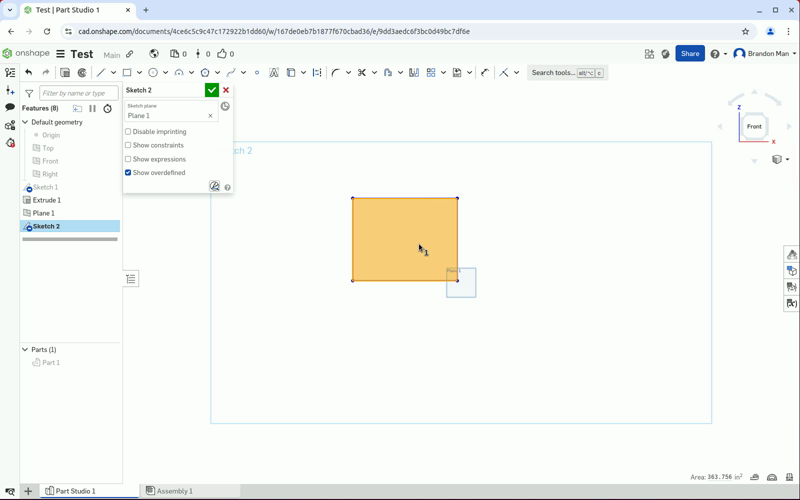
mouse_move(73, 352)
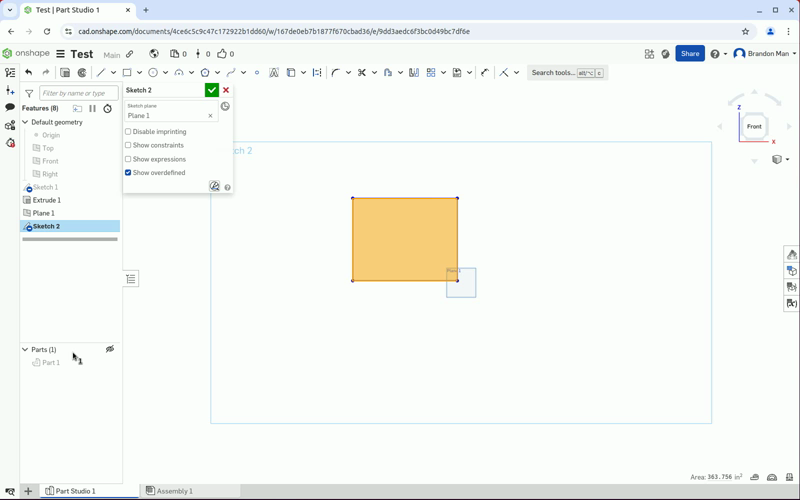
key(shift+y)
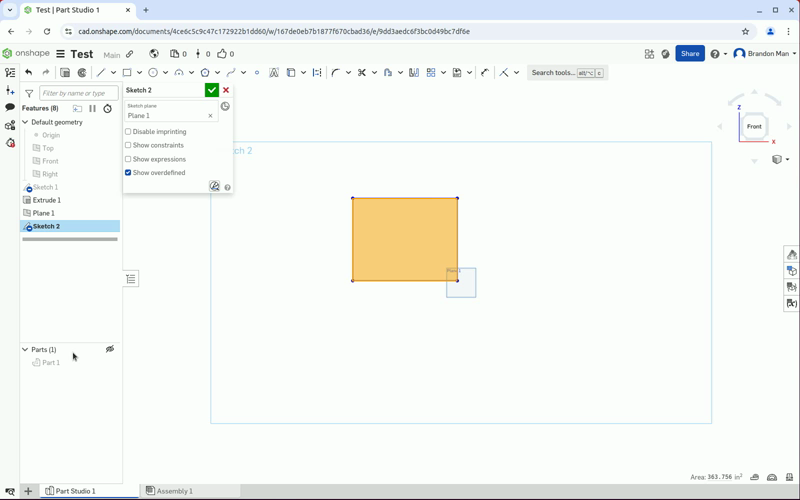
key(shift+e)
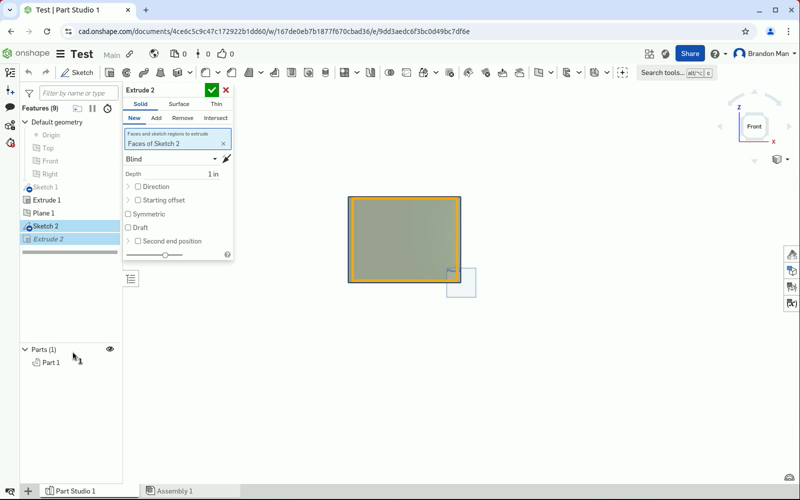
mouse_move(143, 106)
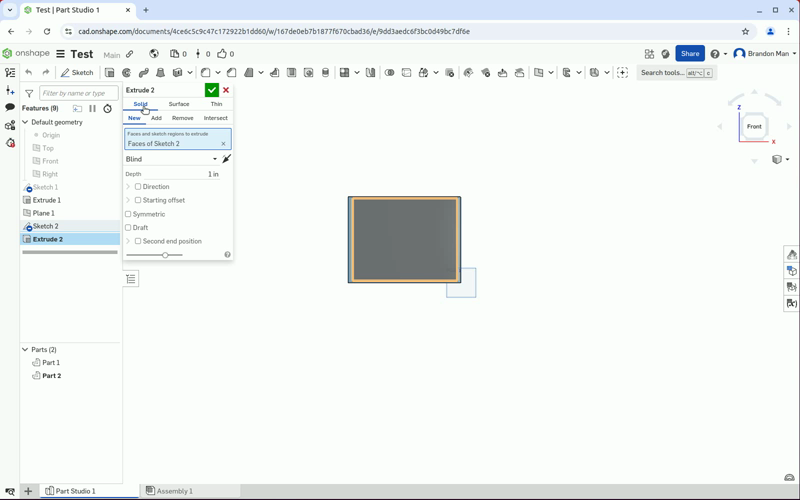
click(143, 106)
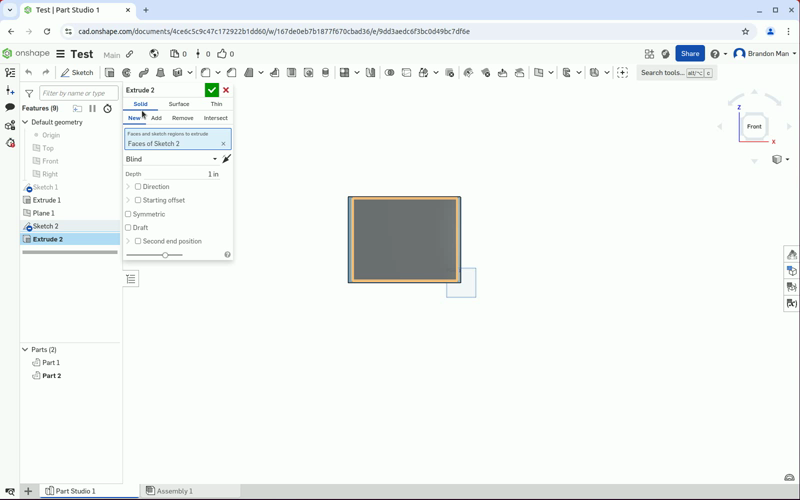
mouse_move(137, 120)
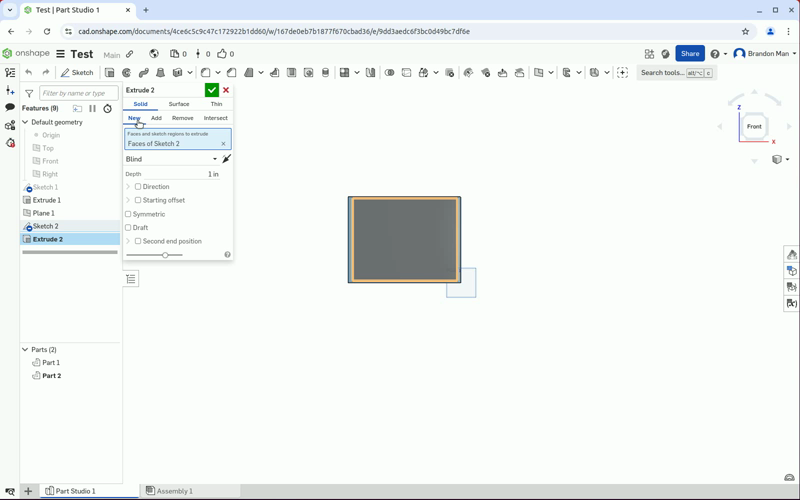
click(137, 120)
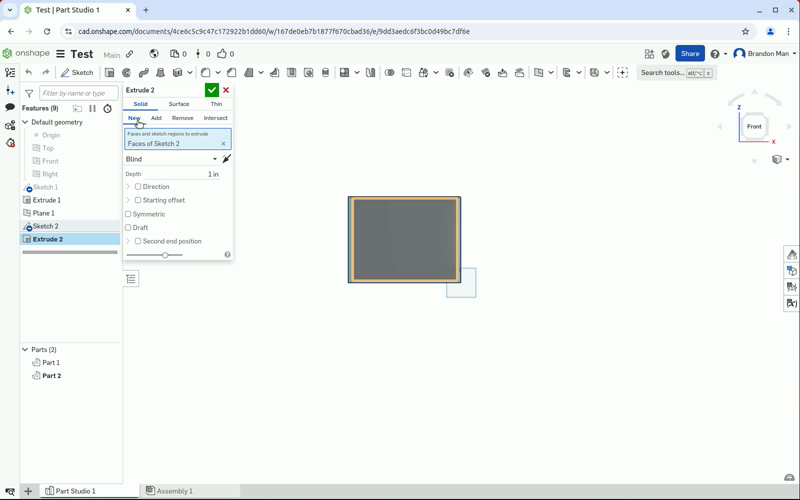
key(tab, 4)
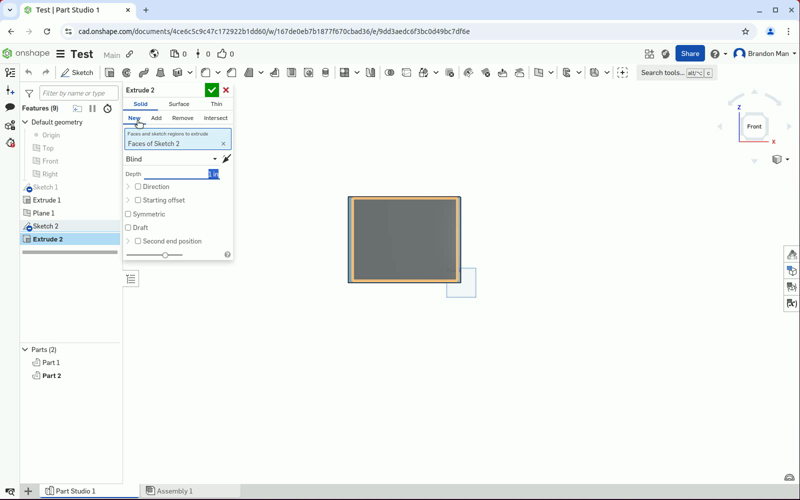
text(0.963)
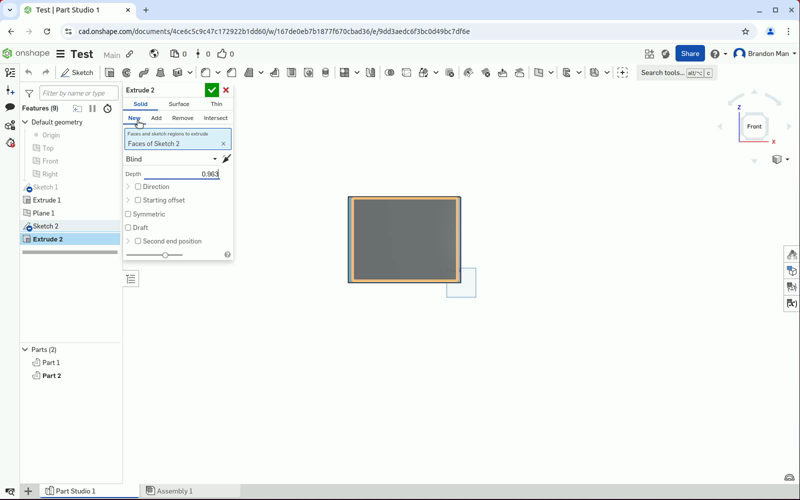
key(enter)
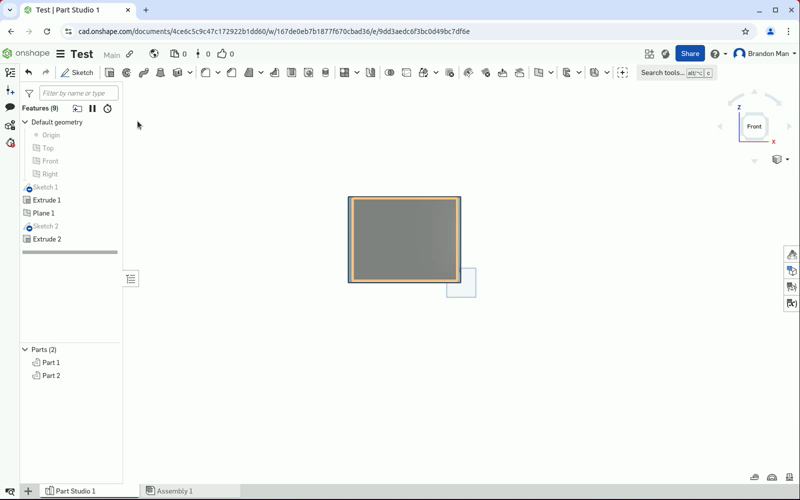
key(shift+h)
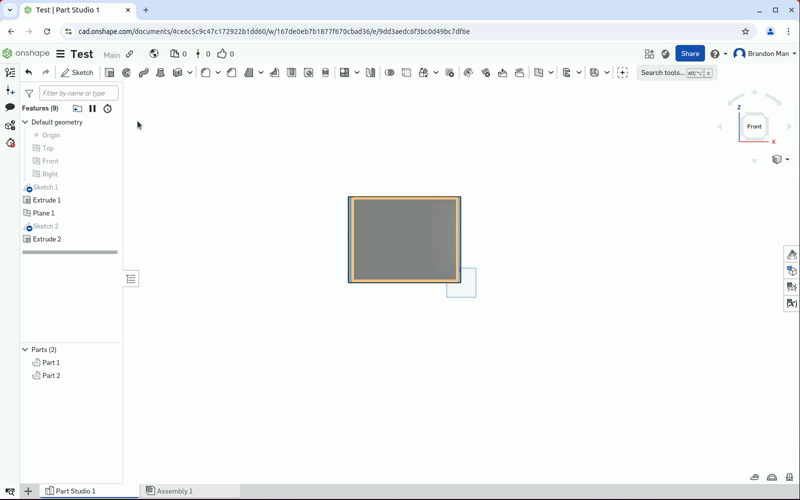
key(shift+h)
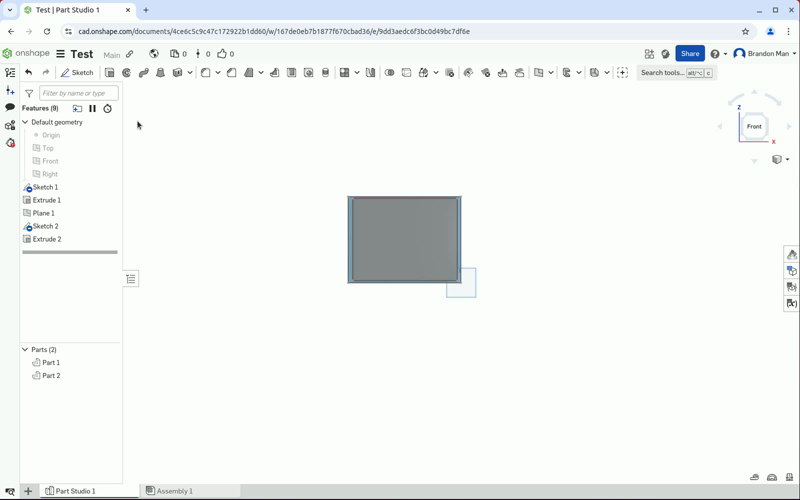
key(shift+7)
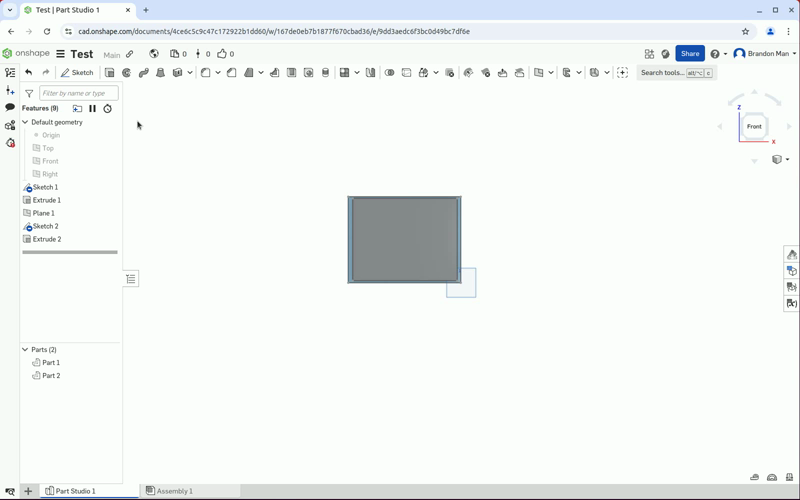
key(left, 2)
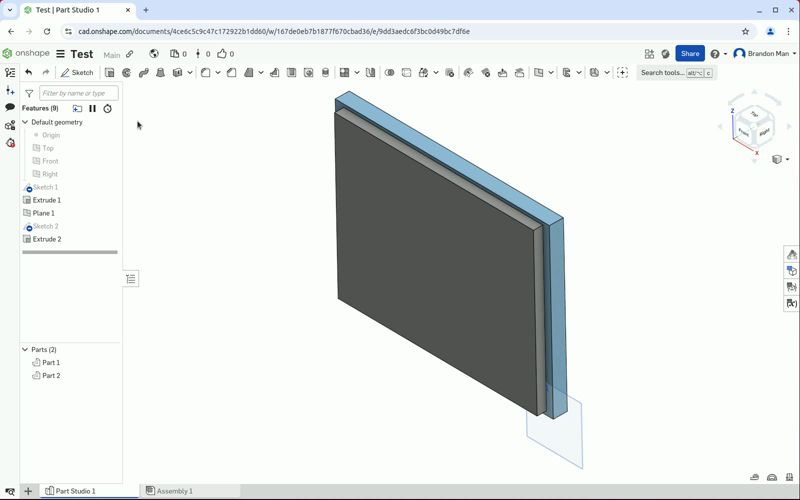
key(down, 2)
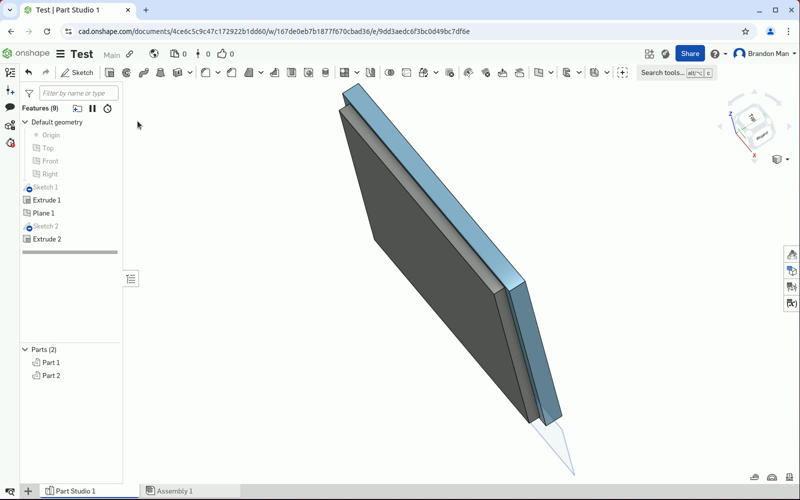
key(up, 2)
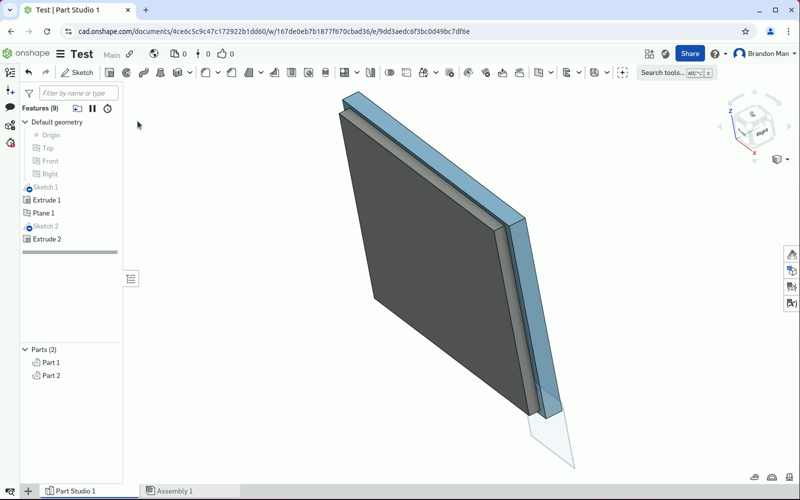
key(right, 2)
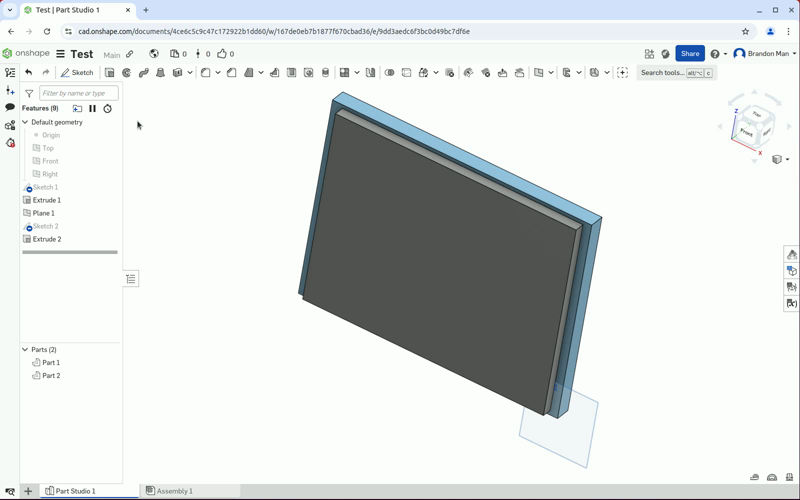
mouse_move(73, 189)
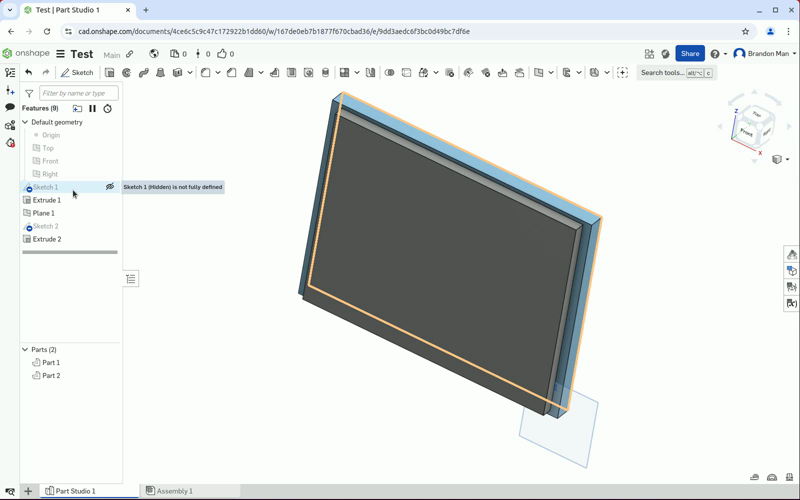
click(73, 189)